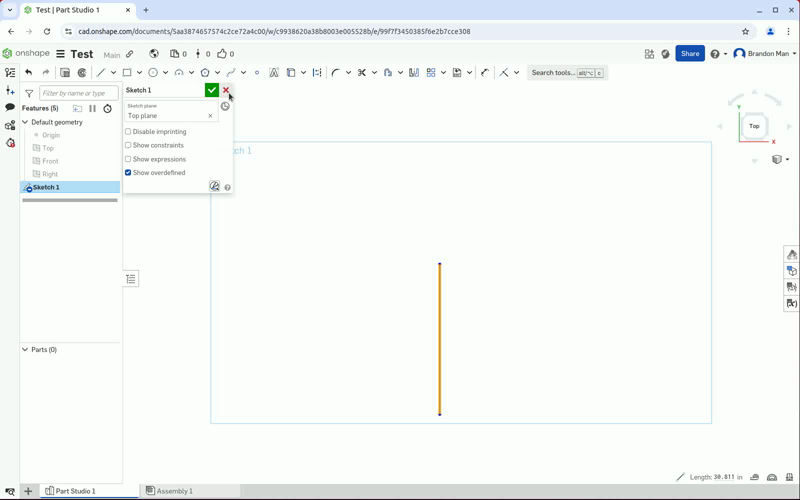
key(shift+h)
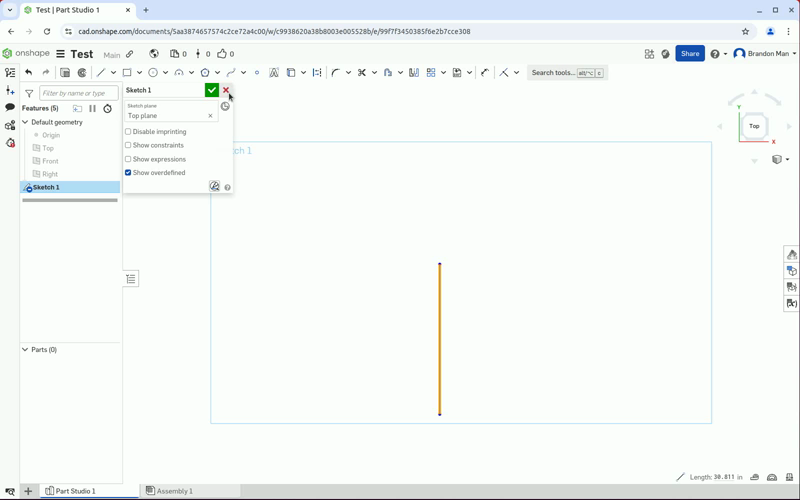
key(shift+s)
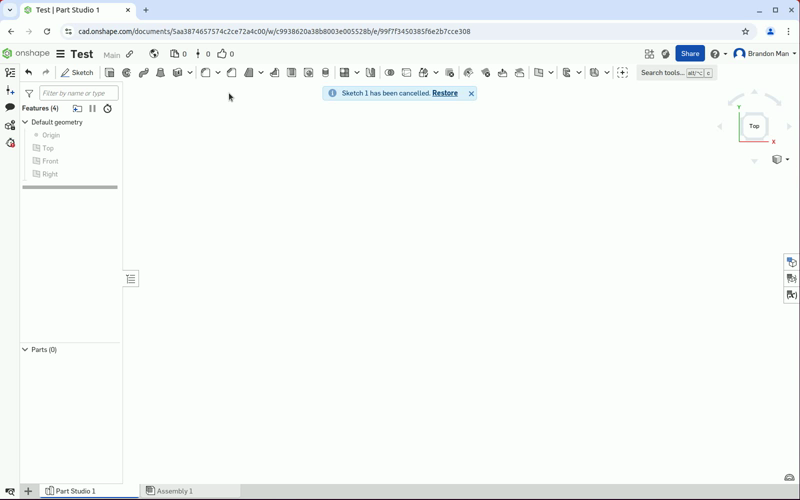
mouse_move(73, 150)
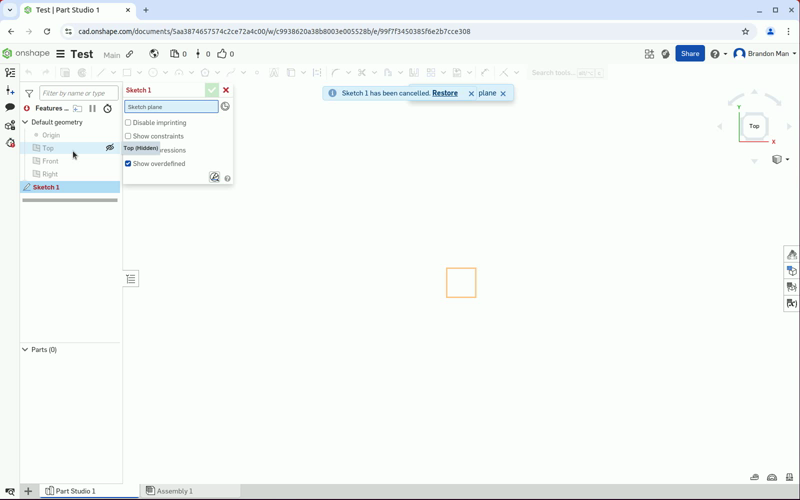
click(73, 150)
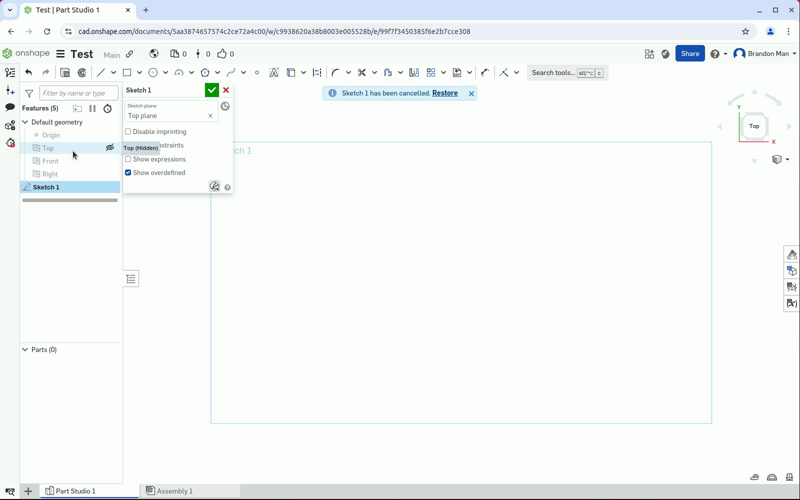
mouse_move(73, 352)
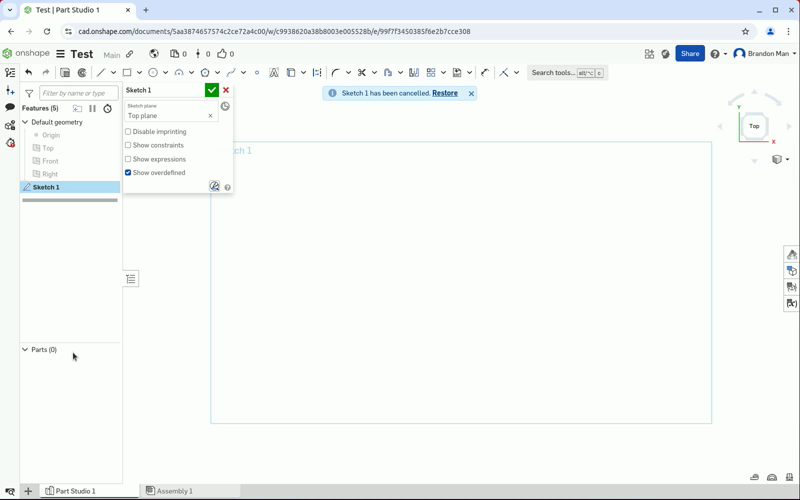
key(y)
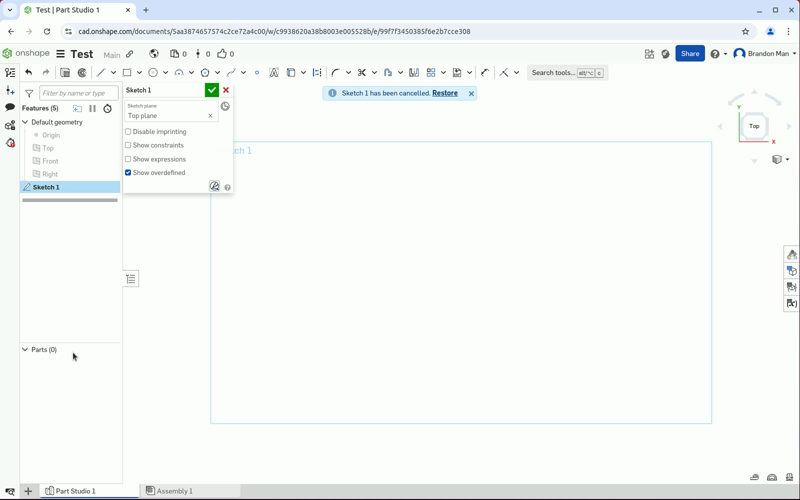
key(l)
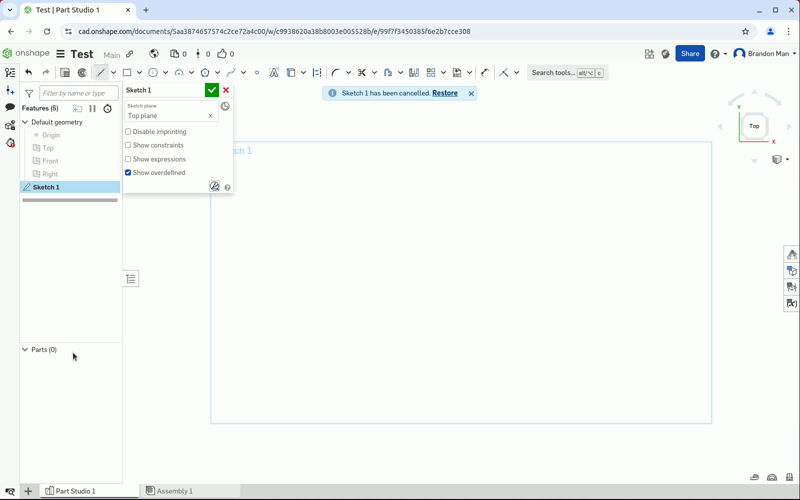
key_down(shift)
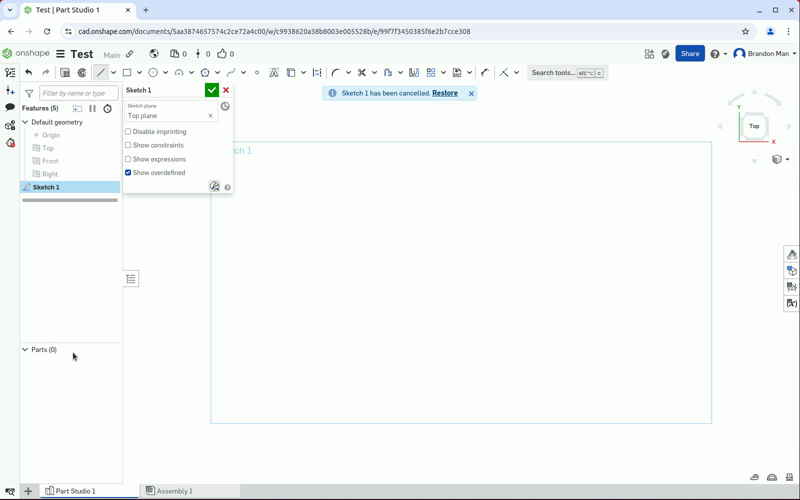
mouse_move(380, 243)
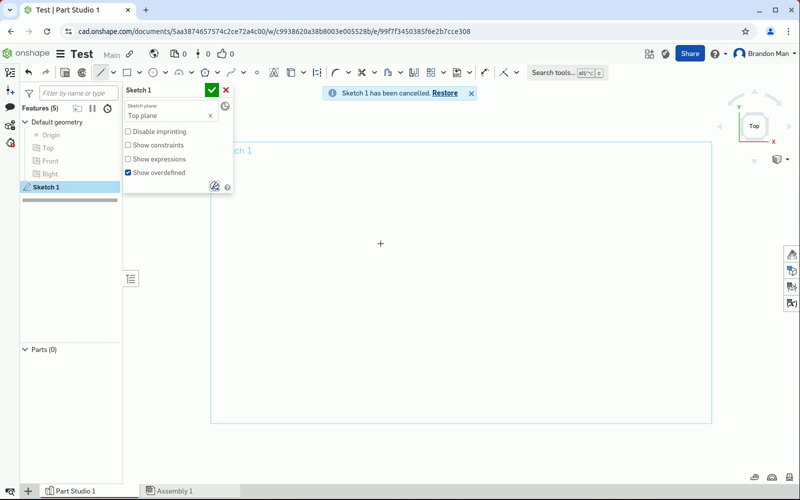
click(380, 243)
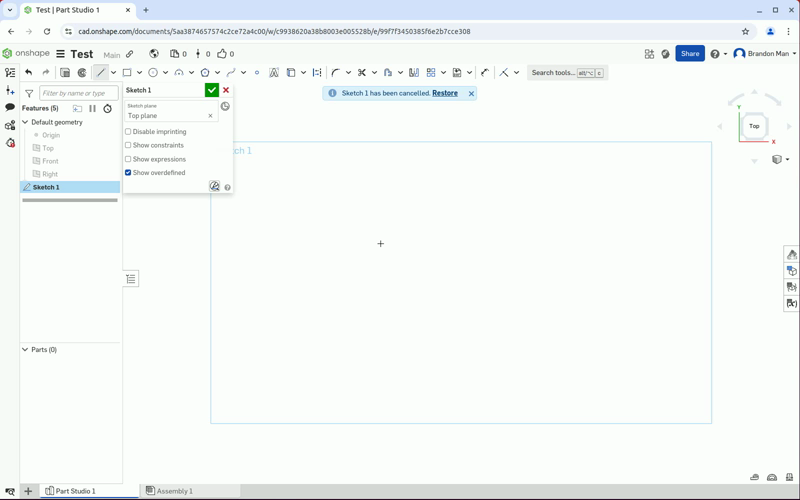
key_up(shift)
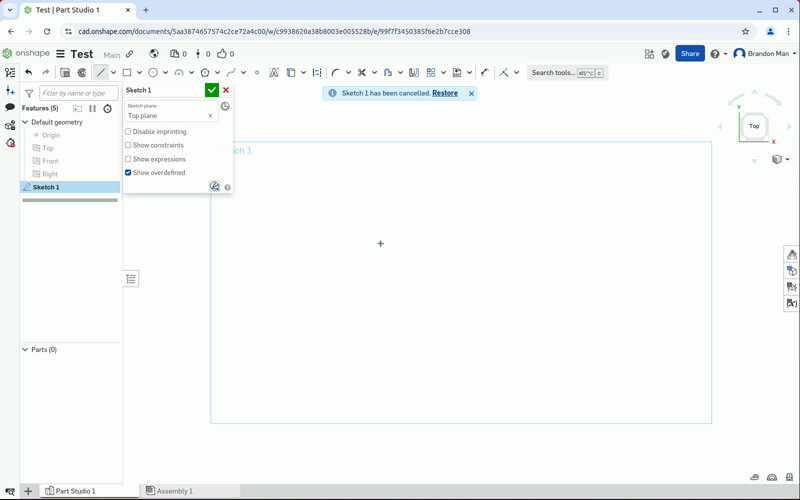
key_down(shift)
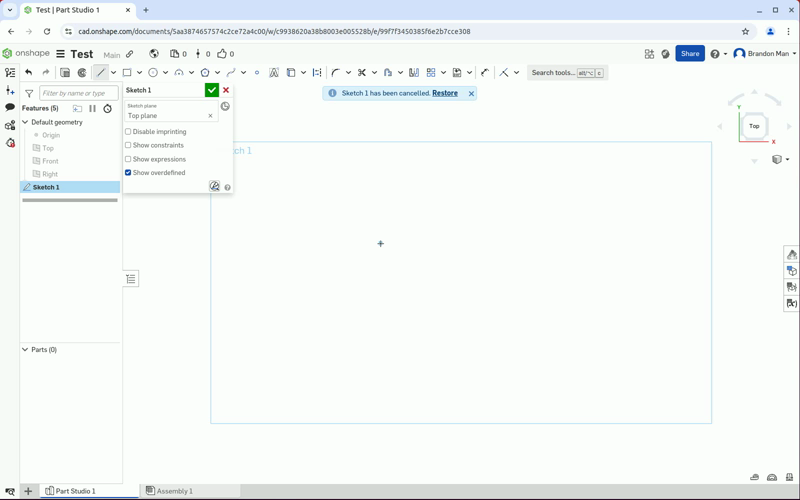
mouse_move(536, 241)
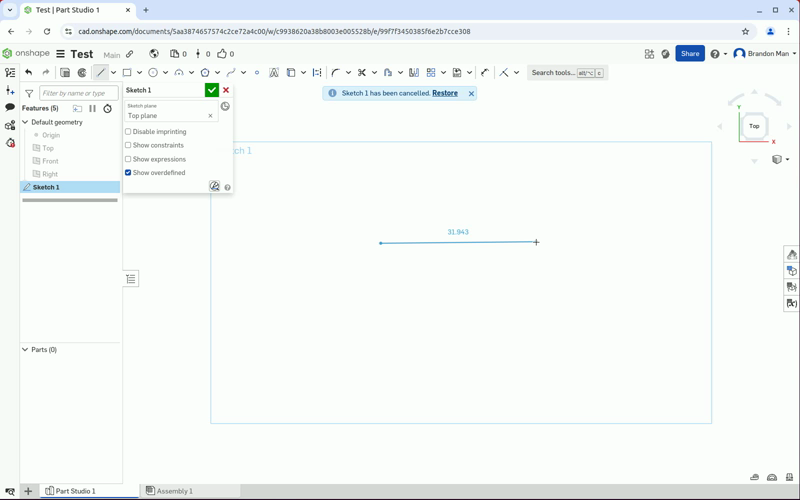
click(536, 241)
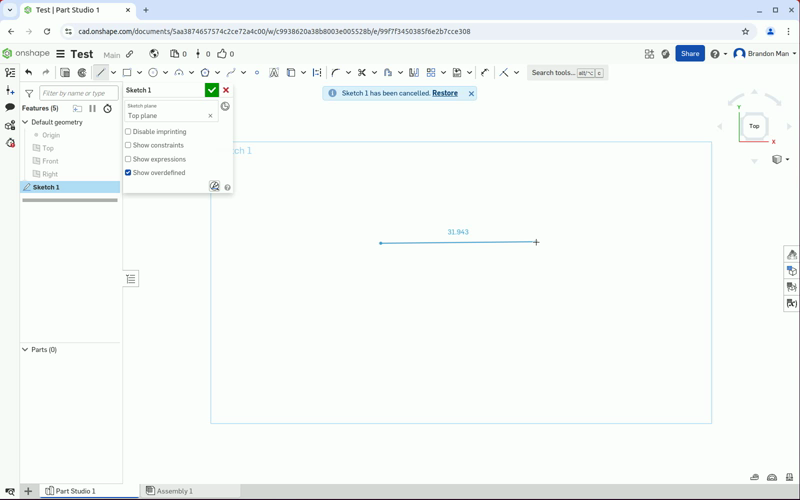
key_up(shift)
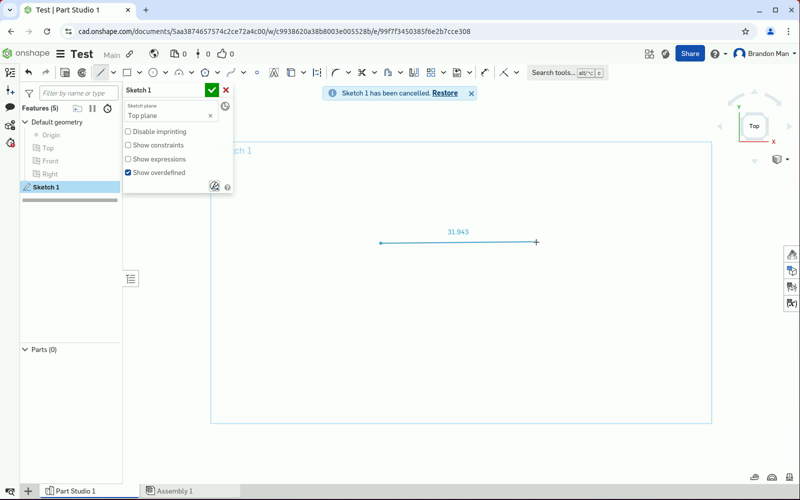
key_down(shift)
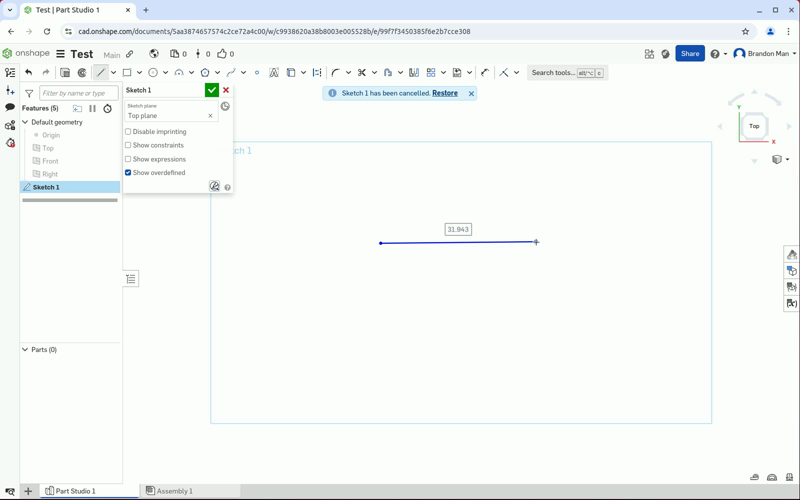
mouse_move(461, 170)
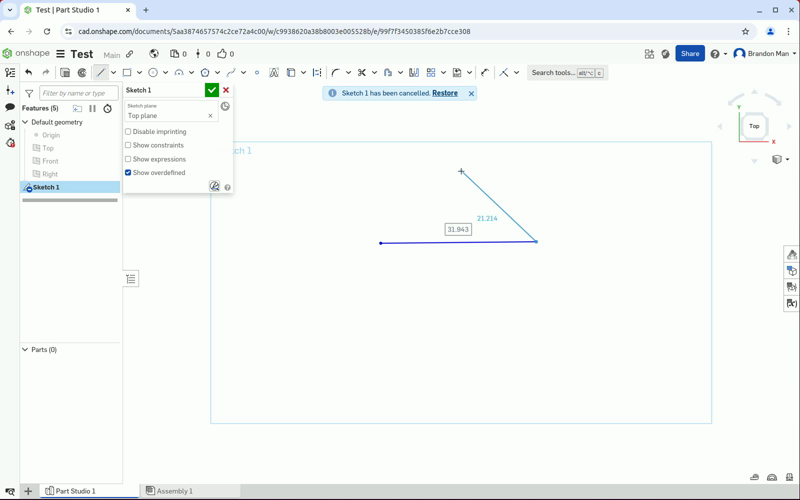
click(461, 170)
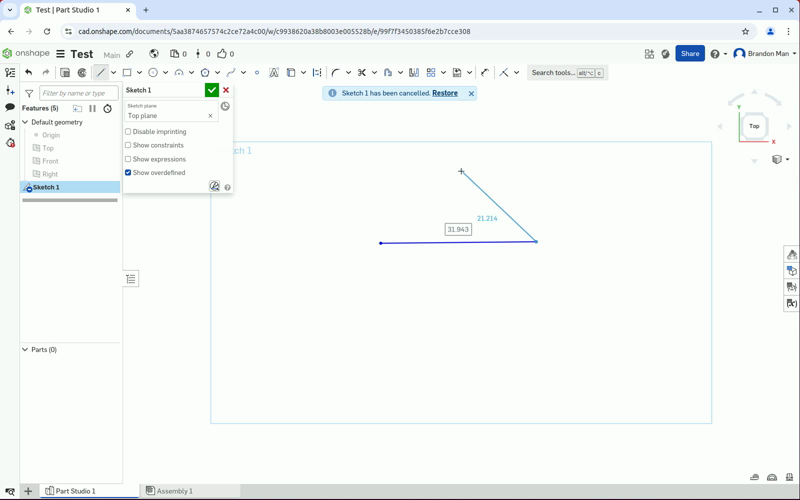
key_up(shift)
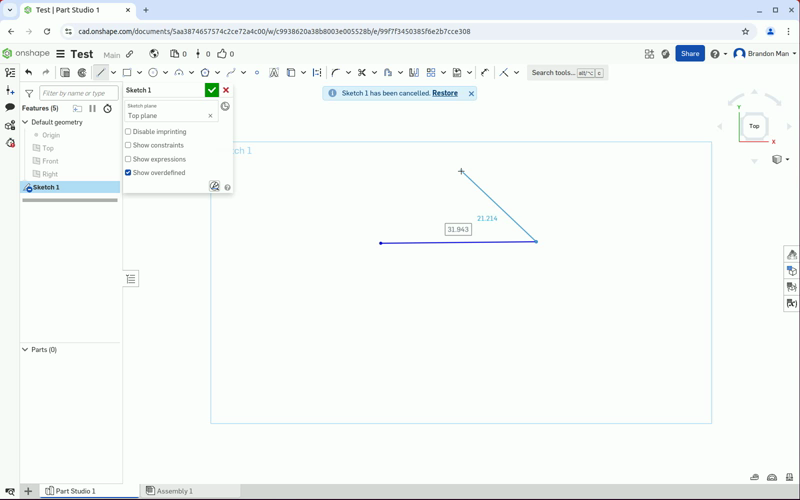
key_down(shift)
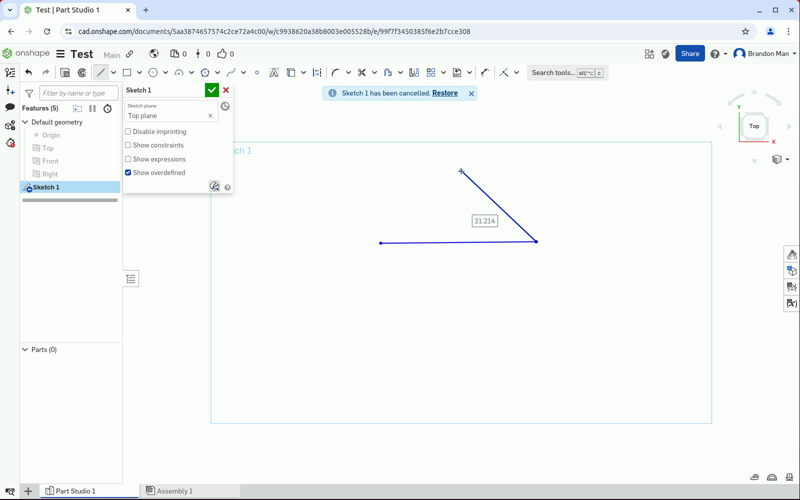
mouse_move(380, 243)
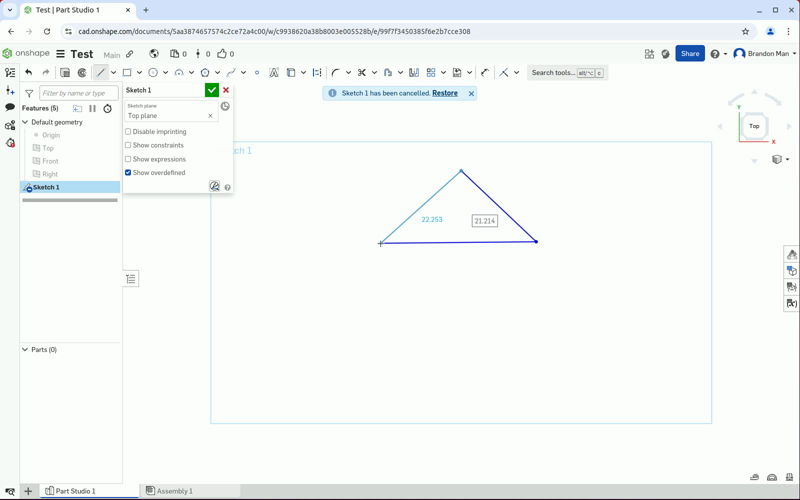
key_up(shift)
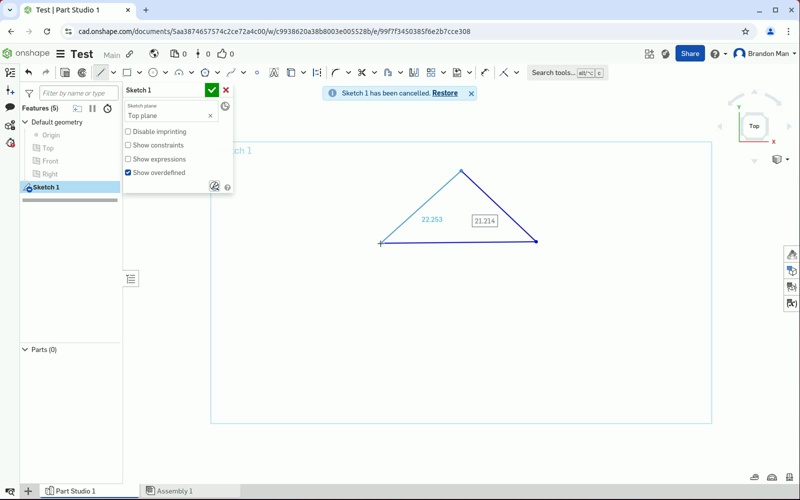
click(380, 243)
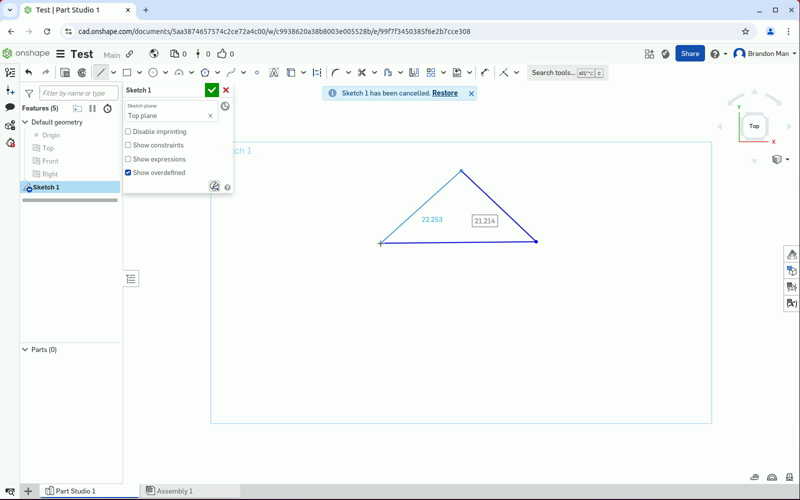
key(esc)
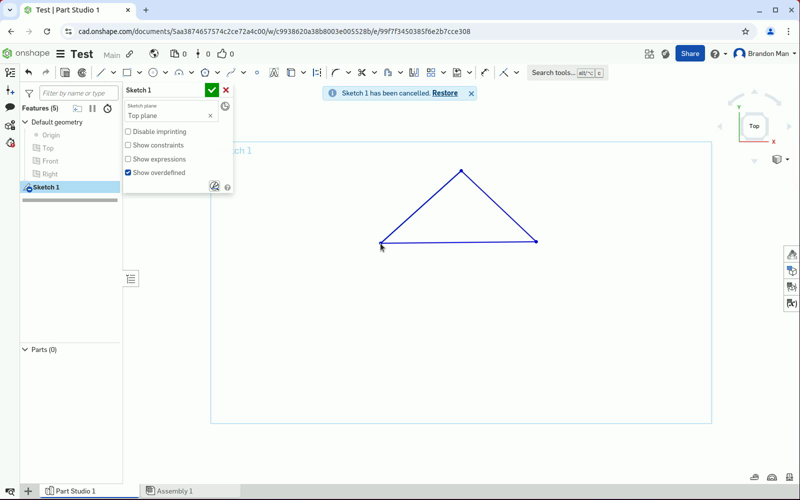
mouse_move(426, 236)
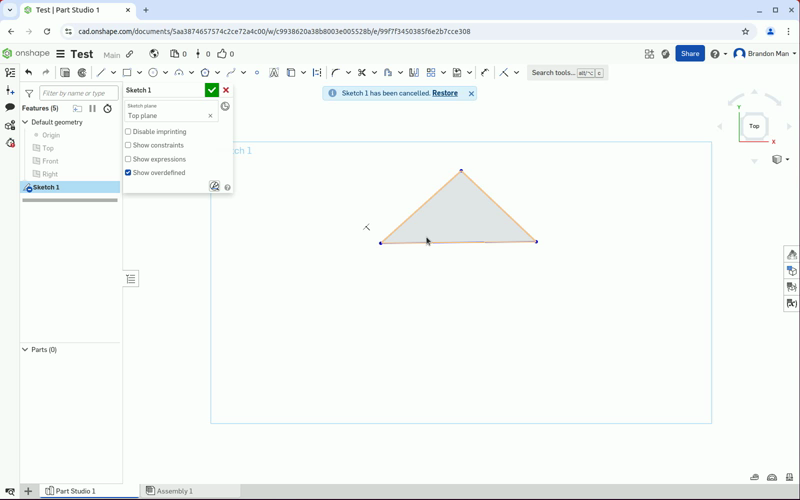
click(426, 236)
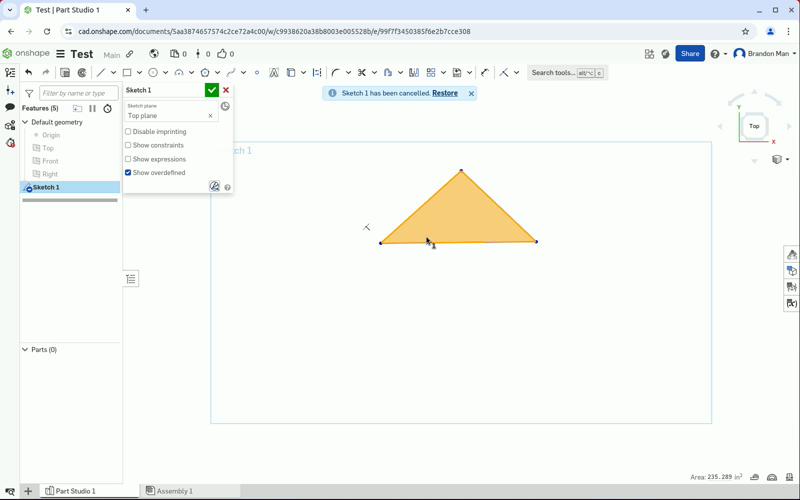
mouse_move(73, 352)
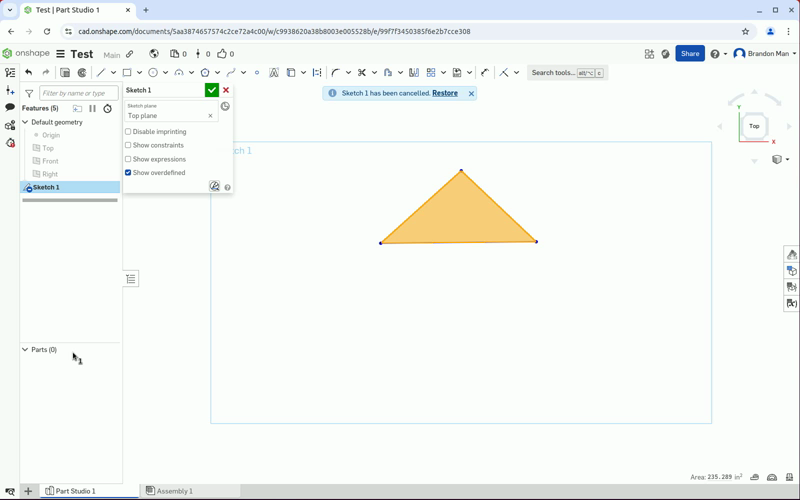
key(shift+y)
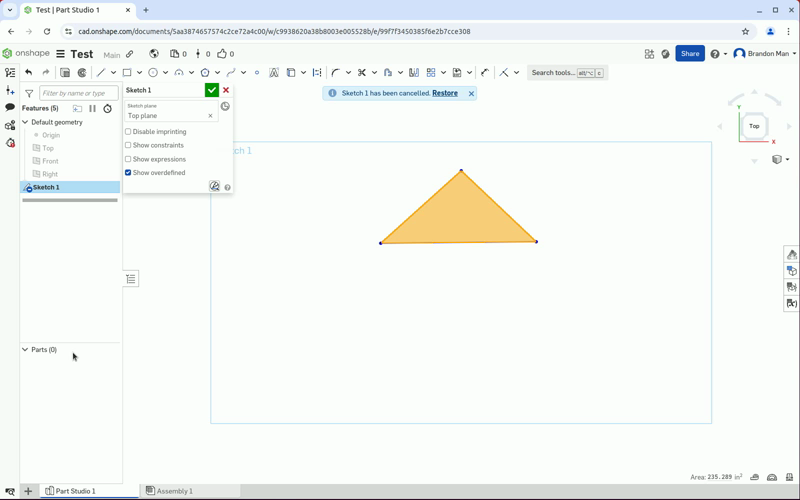
key(shift+e)
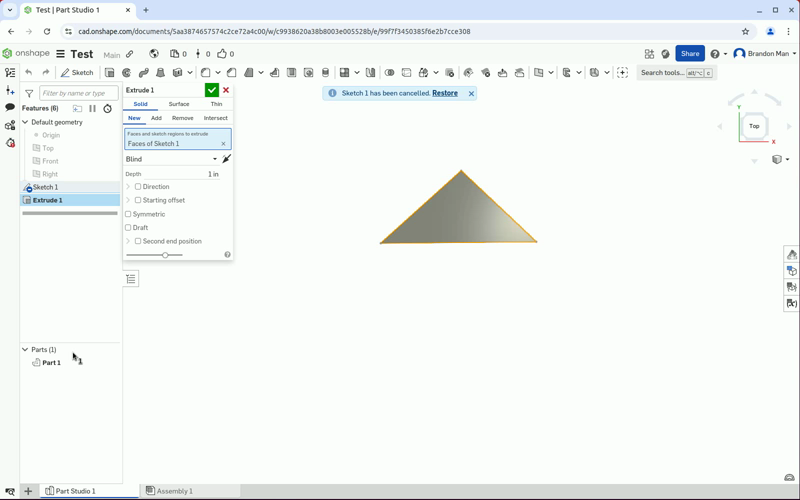
mouse_move(143, 106)
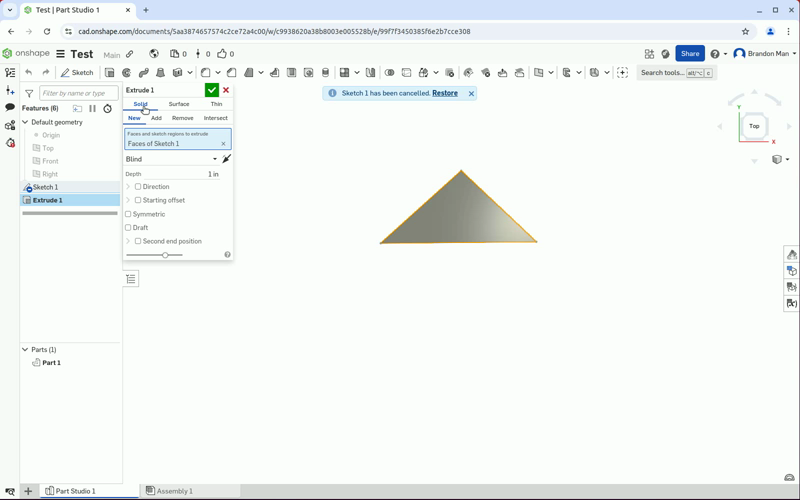
click(143, 106)
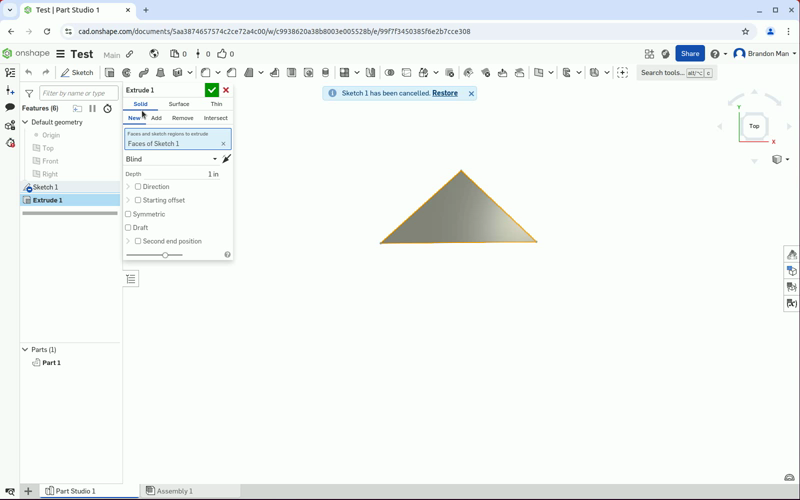
mouse_move(137, 120)
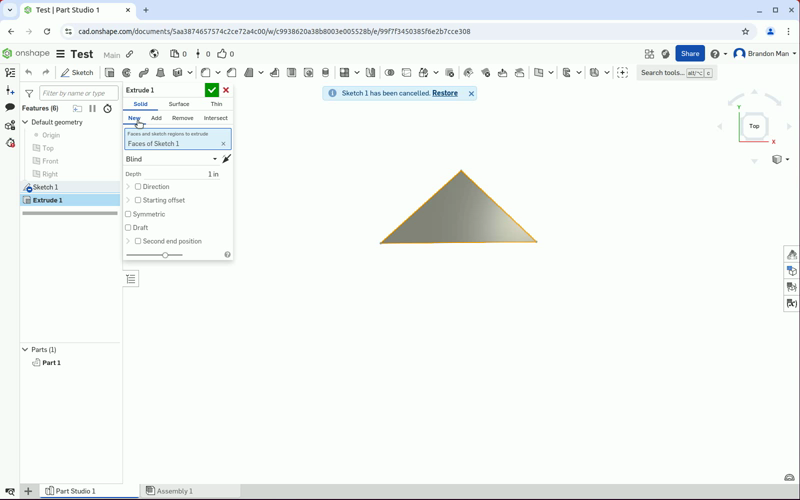
click(137, 120)
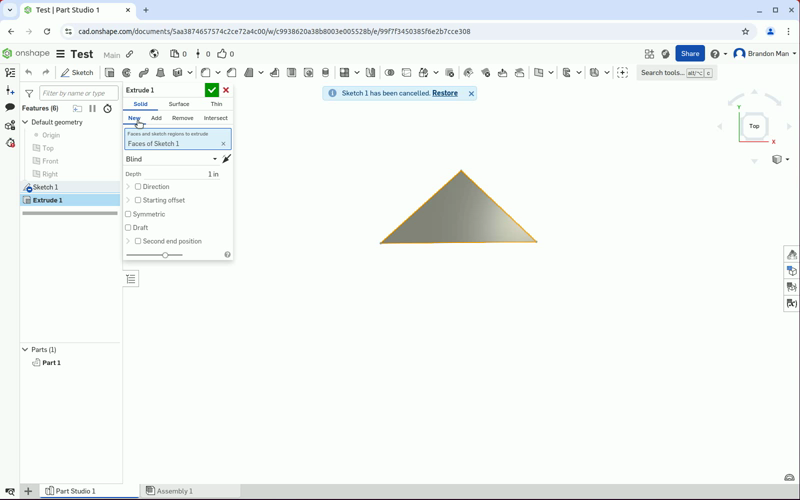
key(tab, 4)
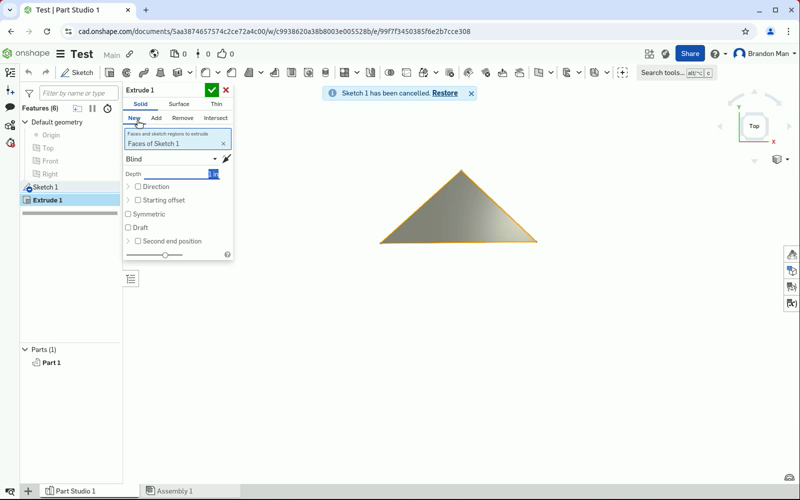
text(10.591)
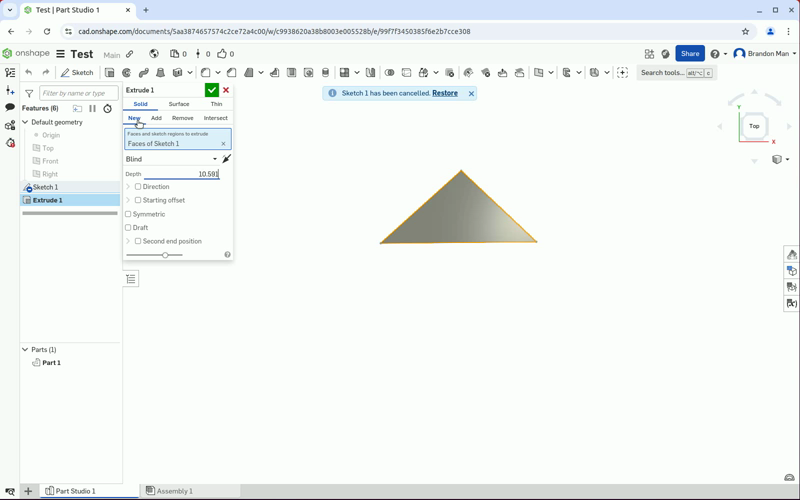
key(enter)
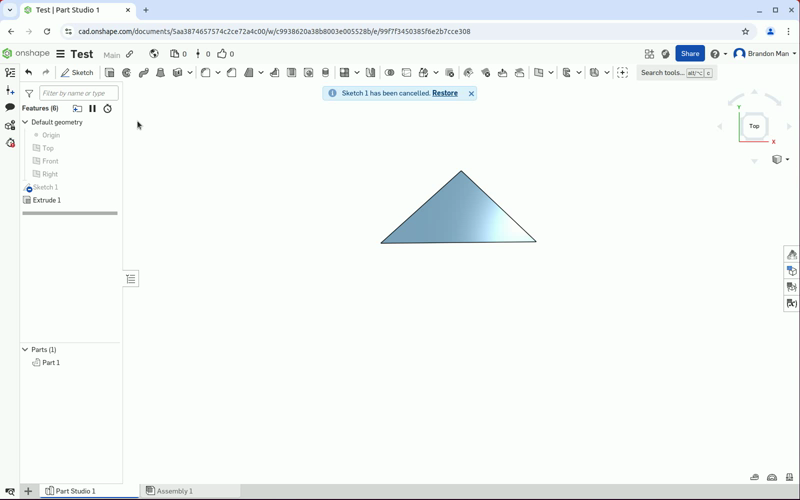
key(shift+h)
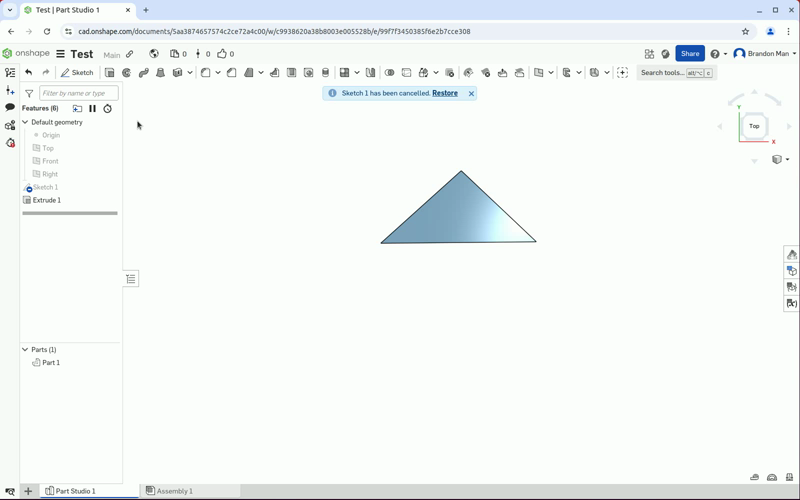
key(shift+h)
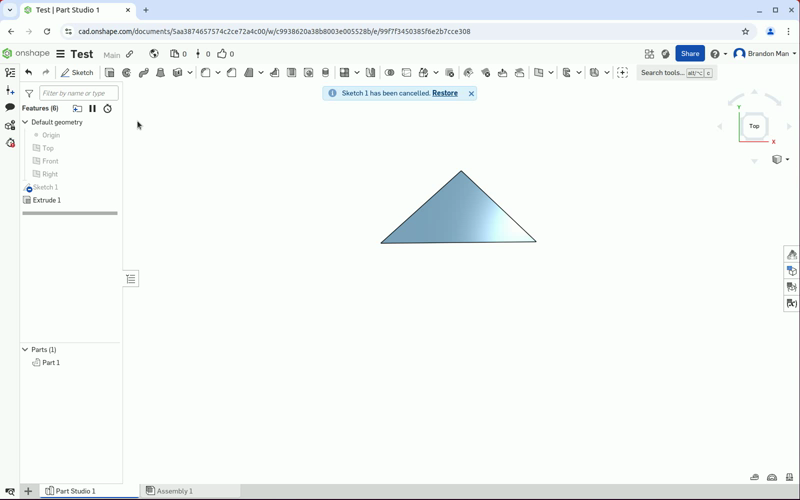
mouse_move(73, 189)
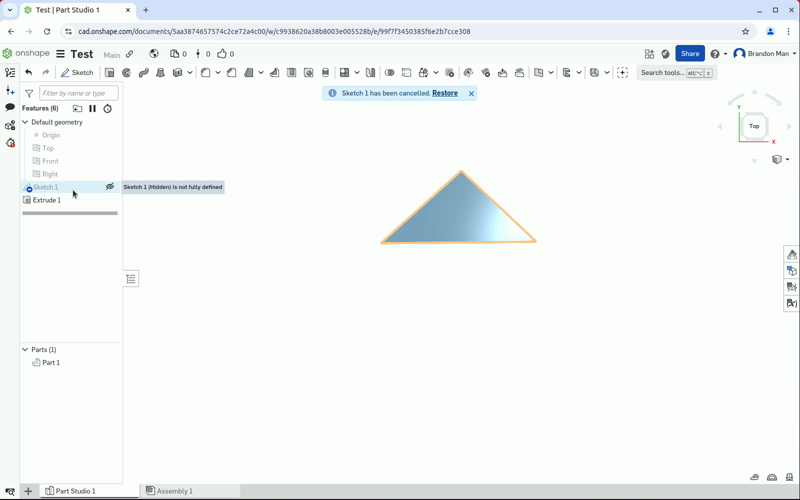
click(73, 189)
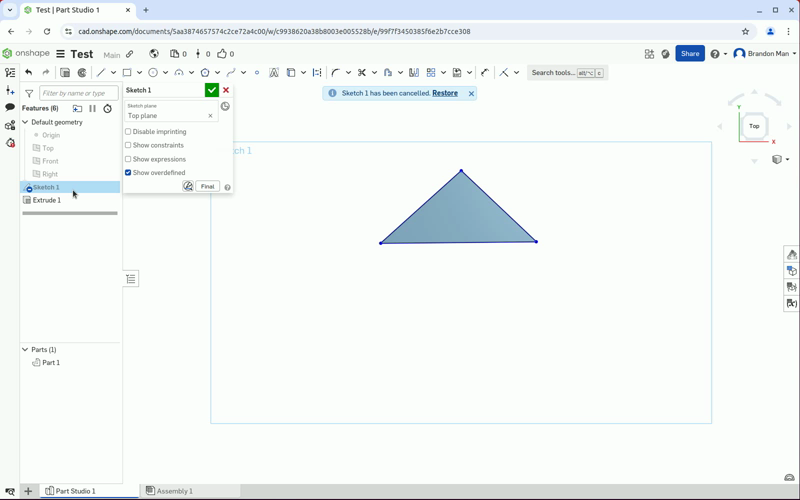
mouse_move(229, 92)
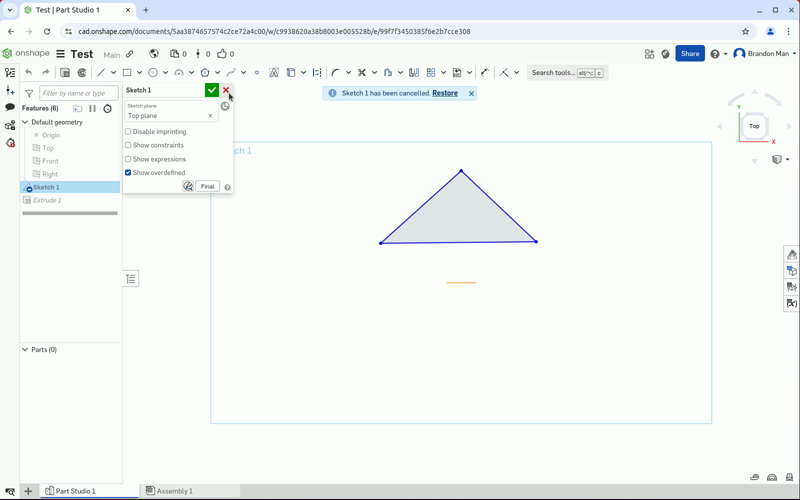
click(229, 92)
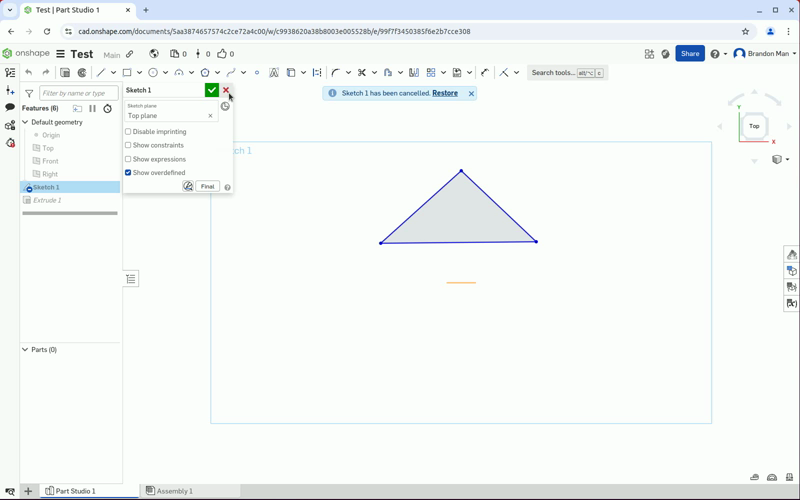
key(shift+s)
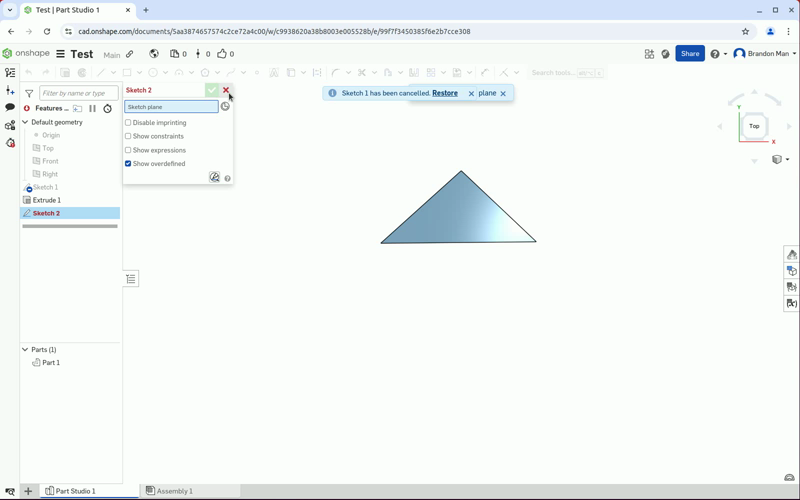
mouse_move(73, 150)
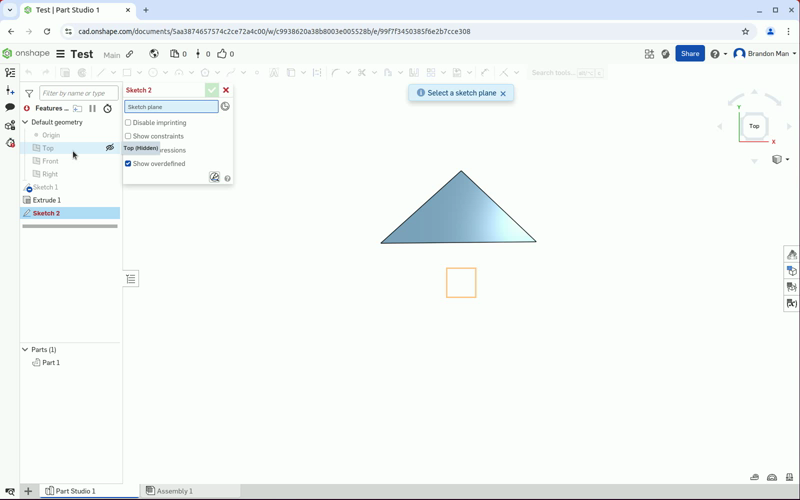
click(73, 150)
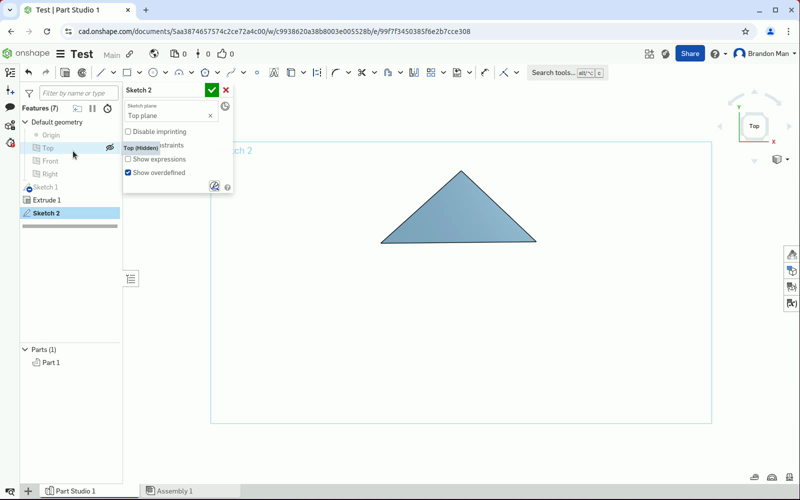
mouse_move(73, 352)
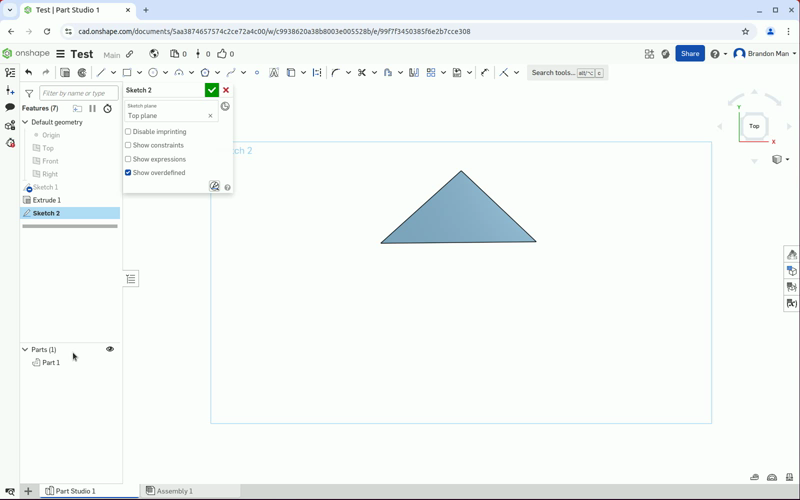
key(y)
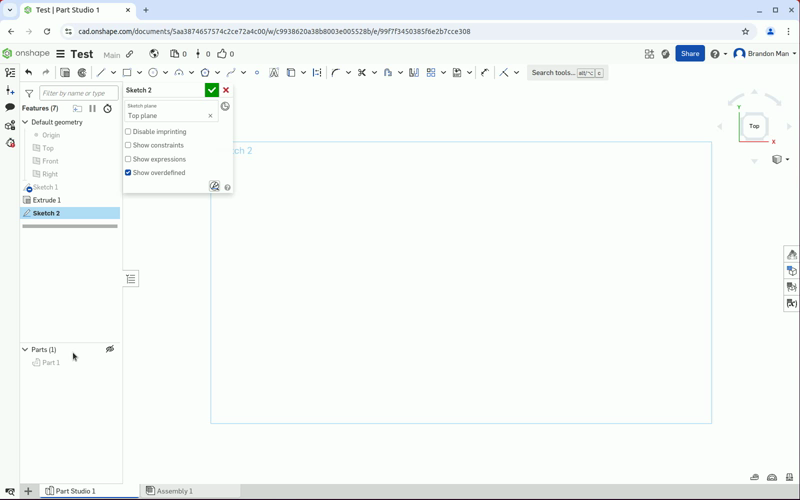
key(l)
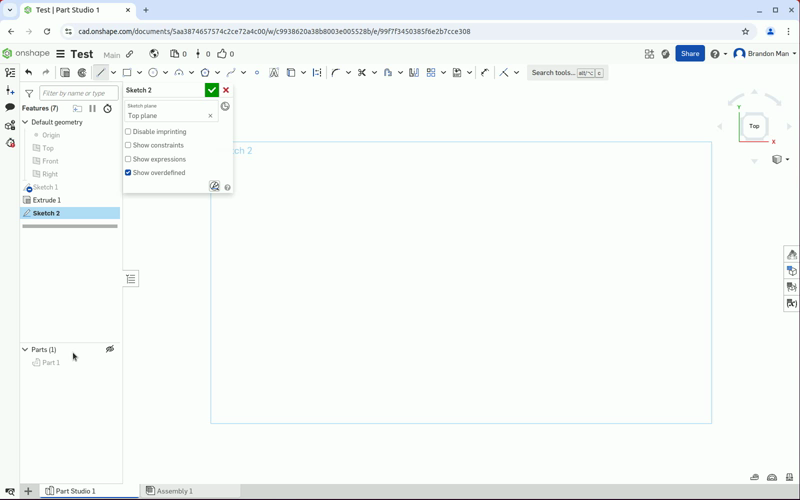
key_down(shift)
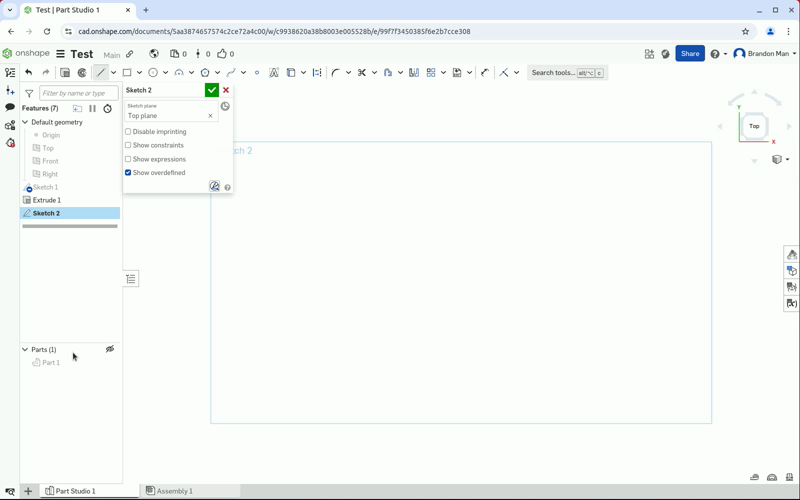
mouse_move(380, 379)
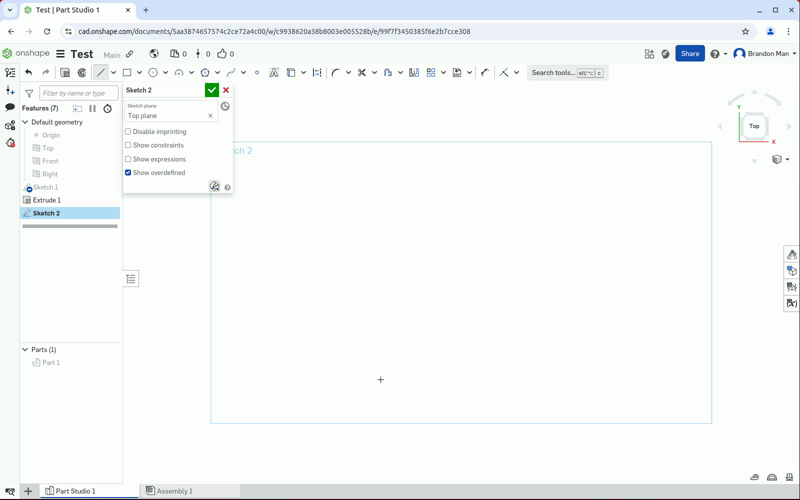
click(380, 379)
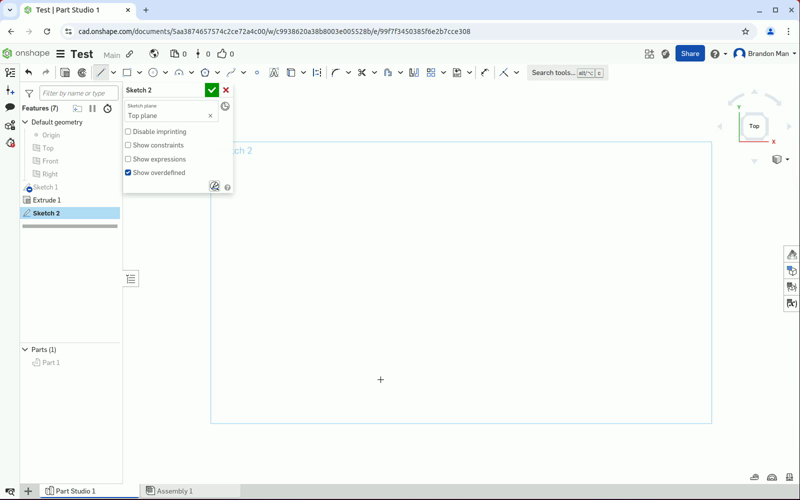
key_up(shift)
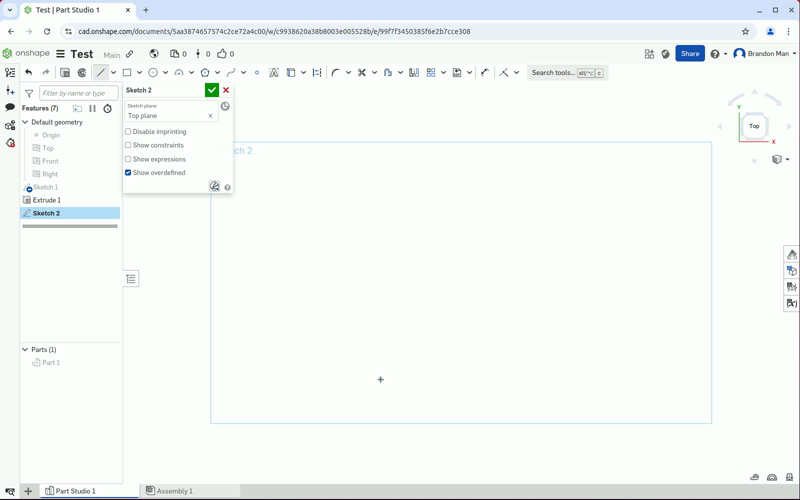
key_down(shift)
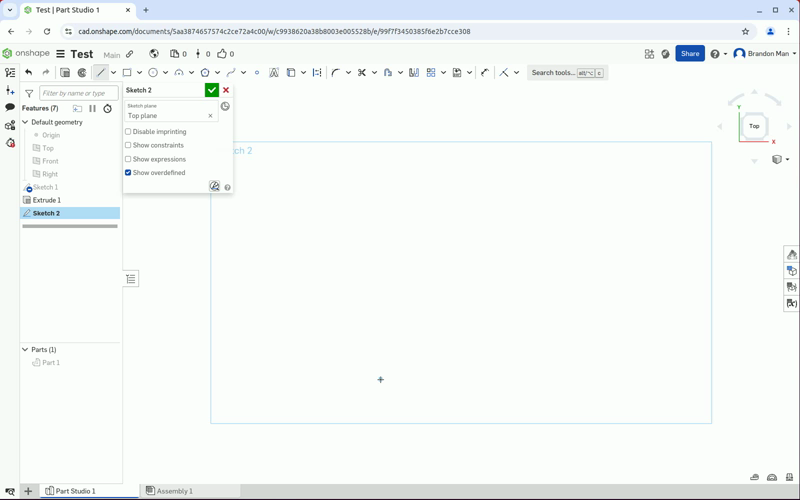
mouse_move(536, 379)
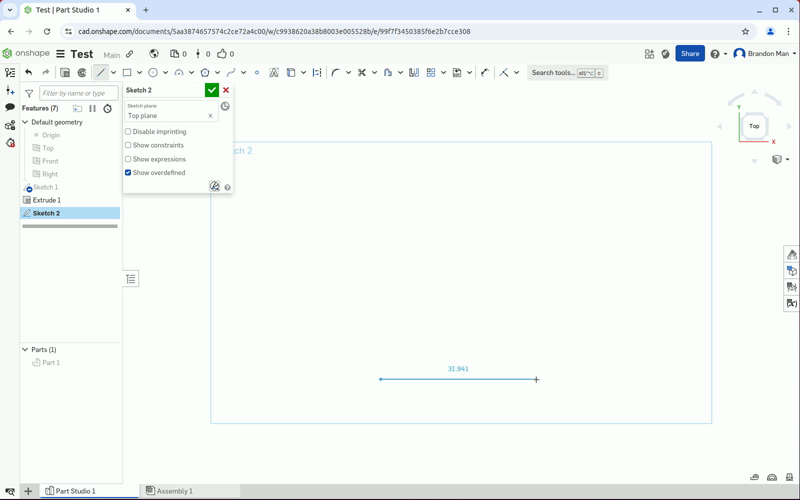
click(536, 379)
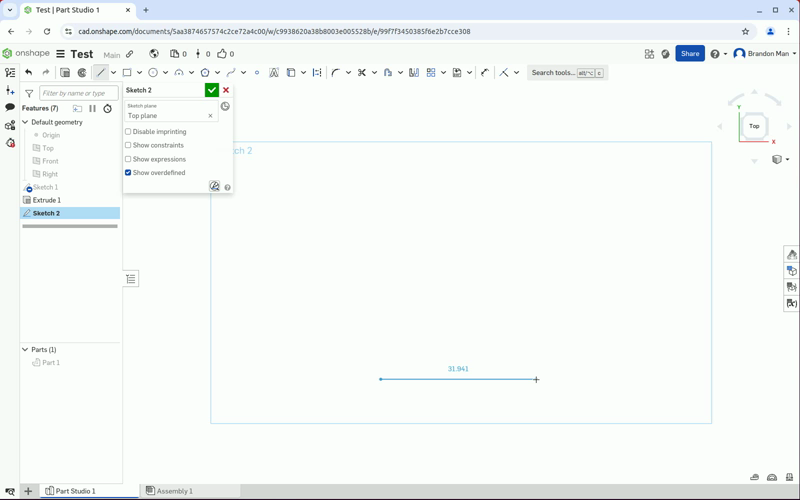
key_up(shift)
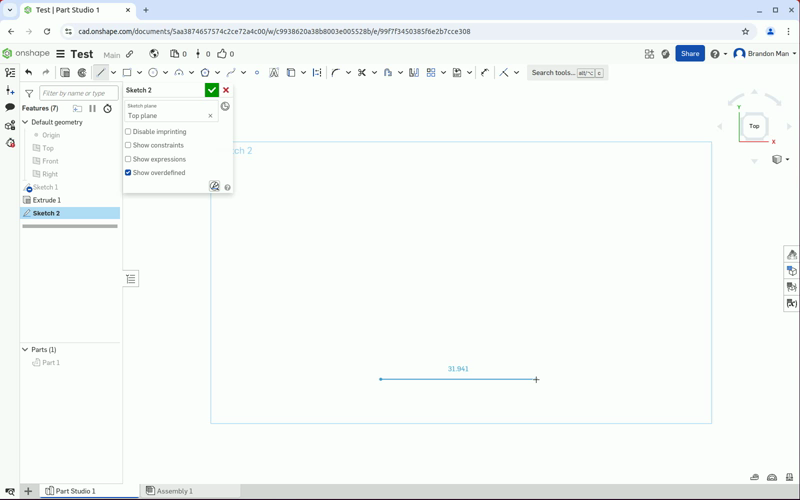
key_down(shift)
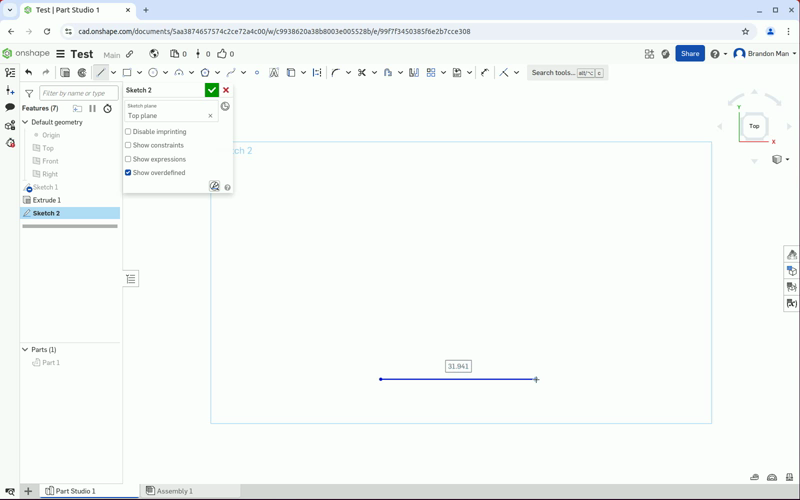
mouse_move(536, 241)
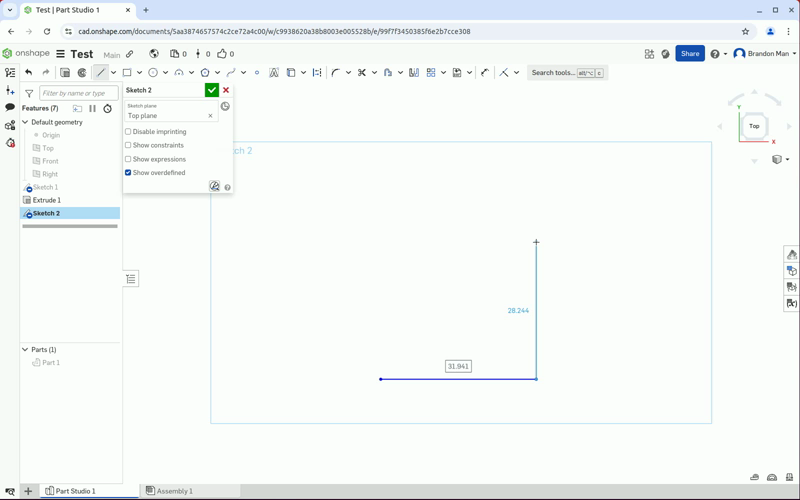
click(536, 241)
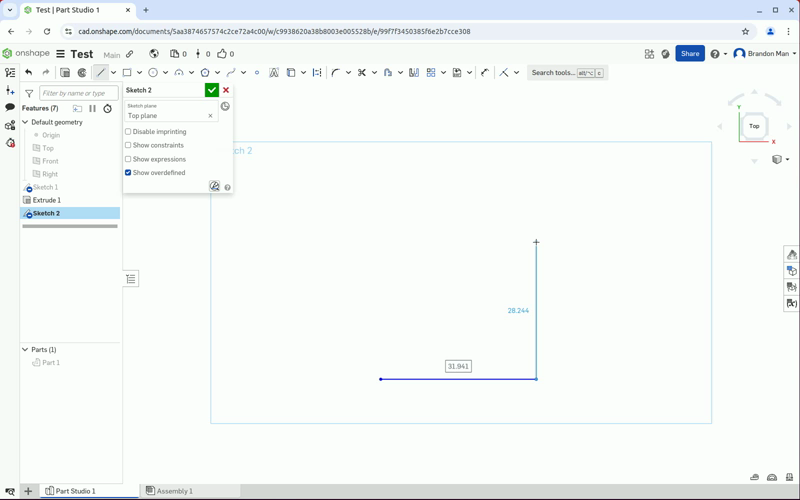
key_up(shift)
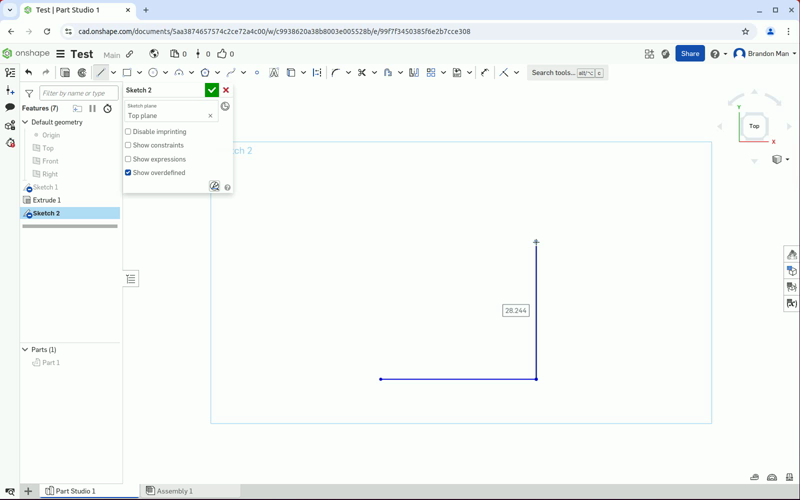
key_down(shift)
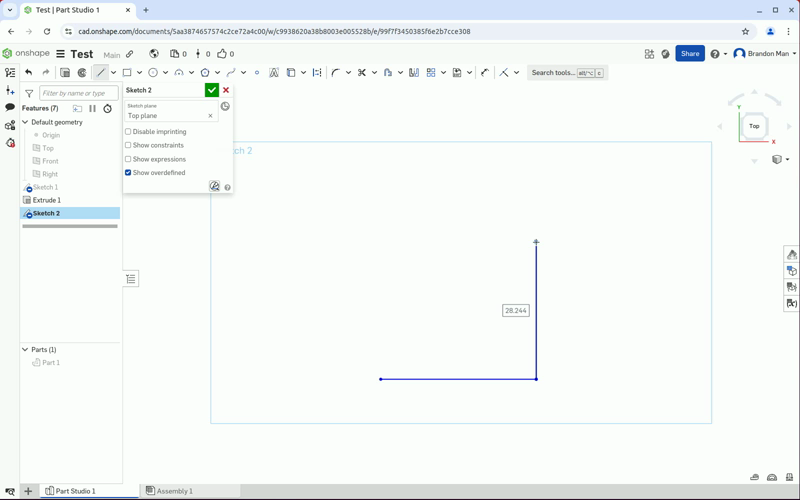
mouse_move(380, 243)
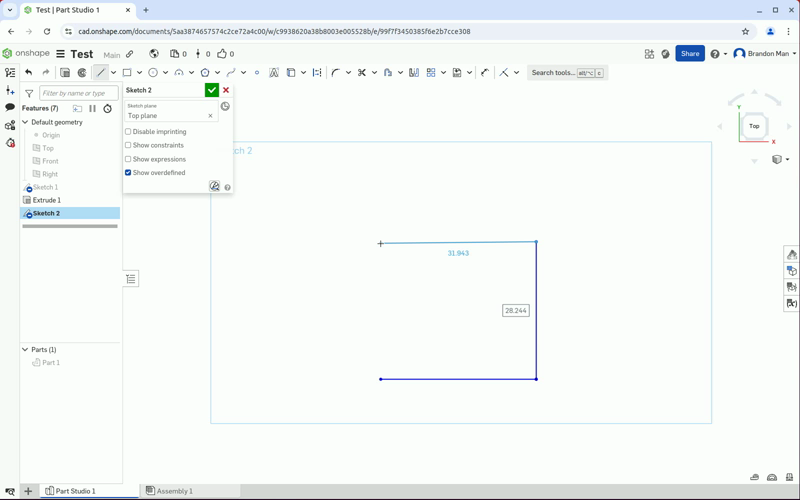
click(380, 243)
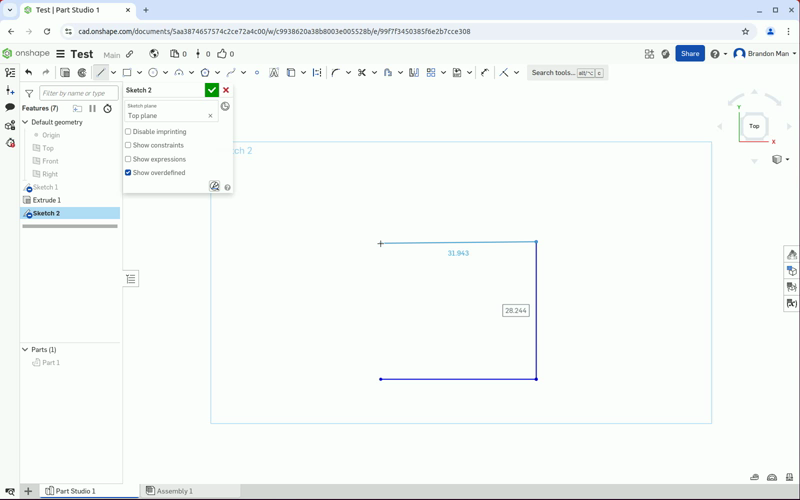
key_up(shift)
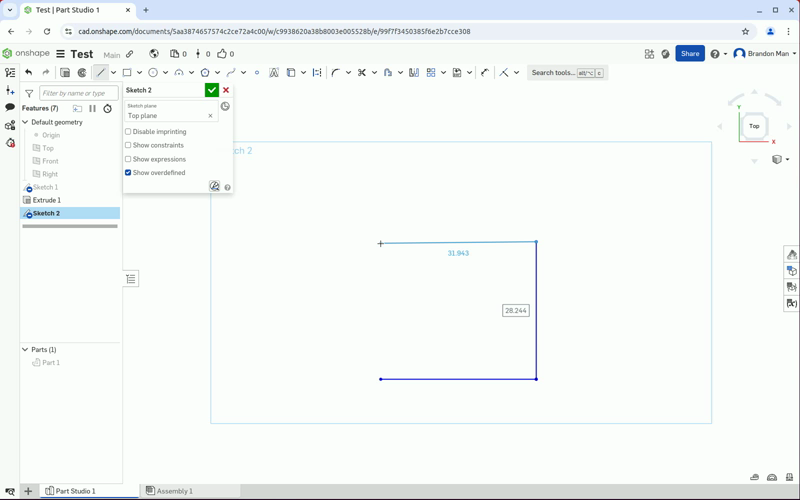
key_down(shift)
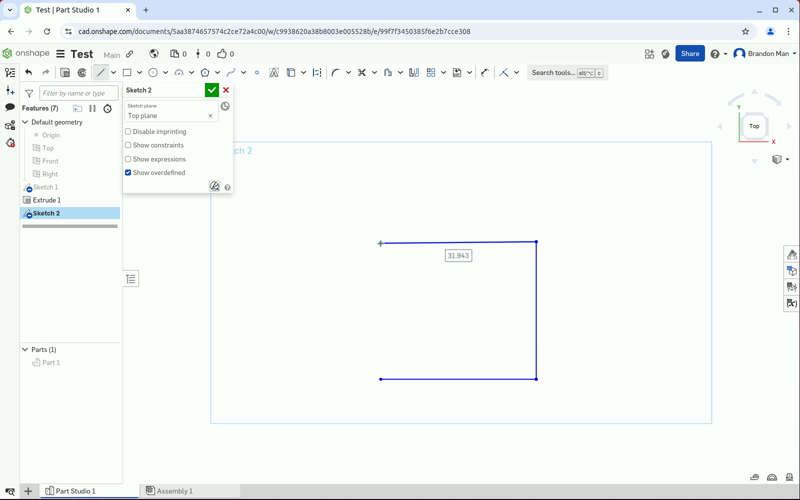
mouse_move(380, 379)
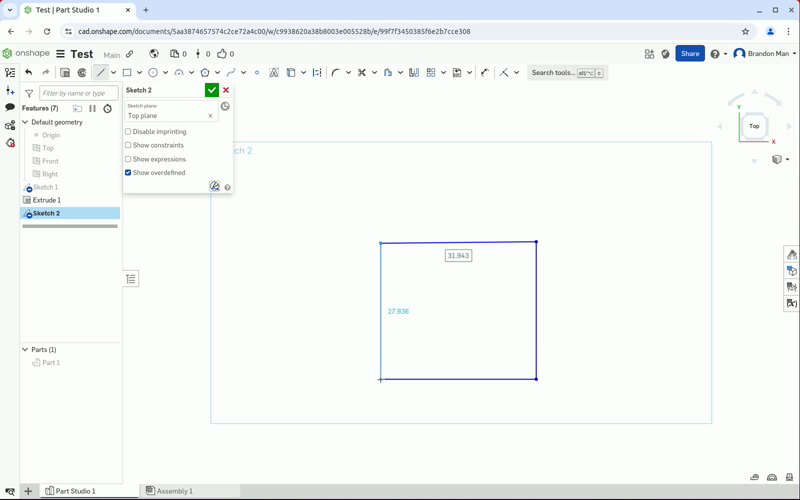
key_up(shift)
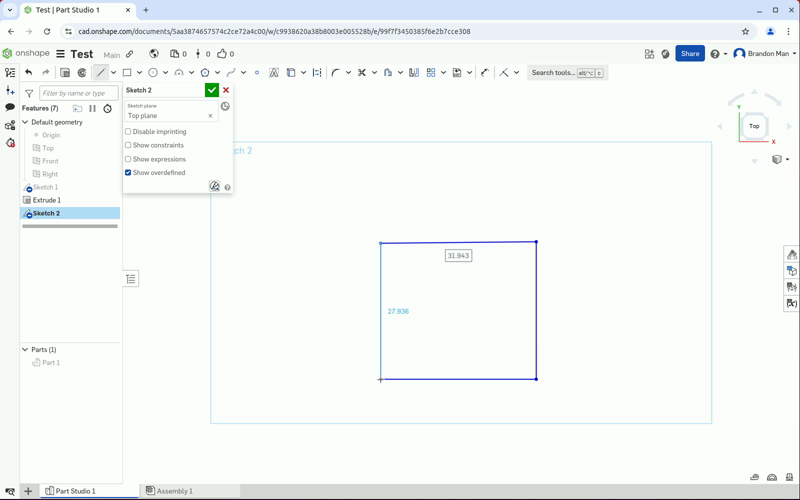
click(380, 379)
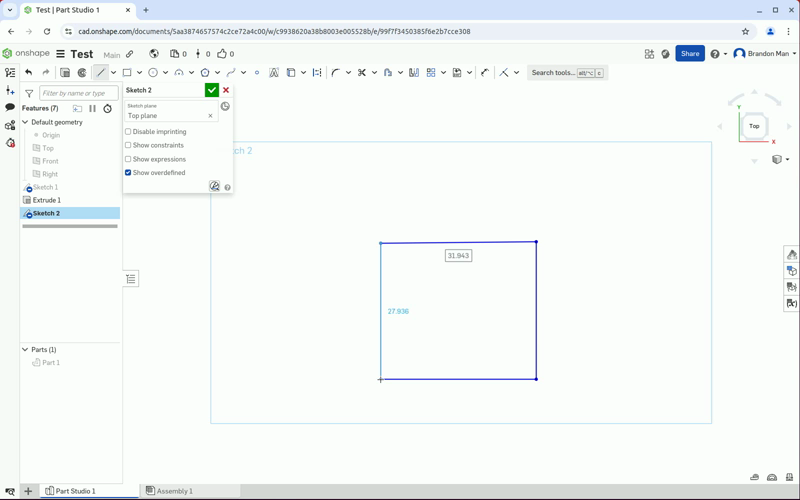
key(esc)
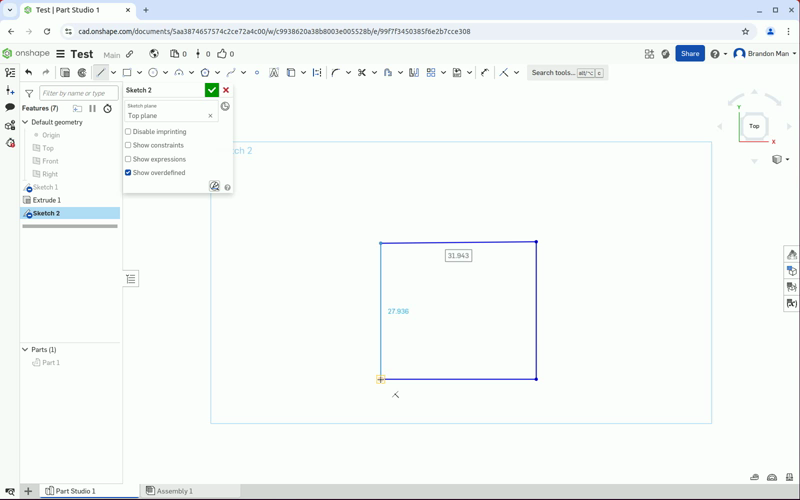
key(c)
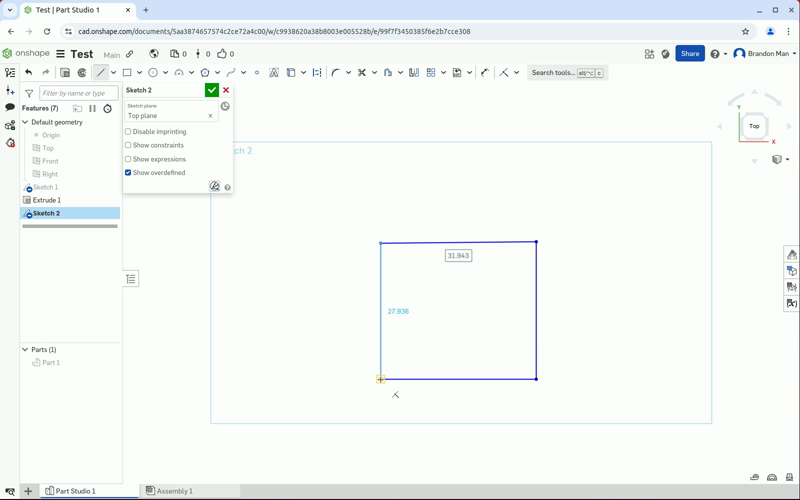
key_down(shift)
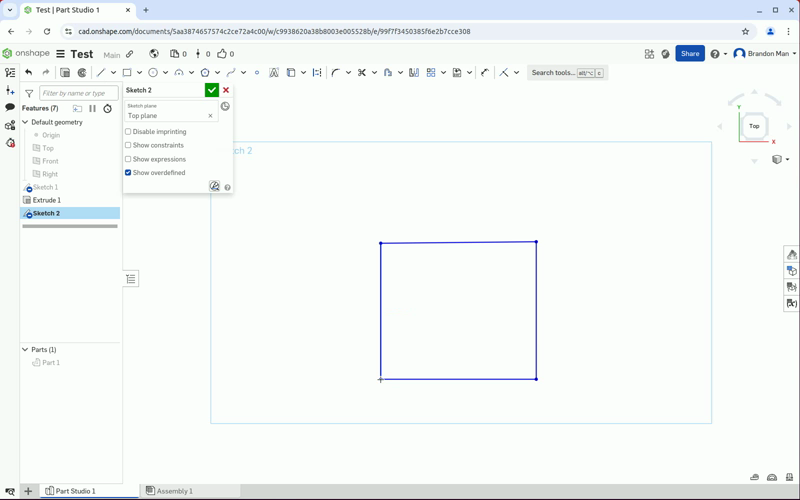
mouse_move(461, 336)
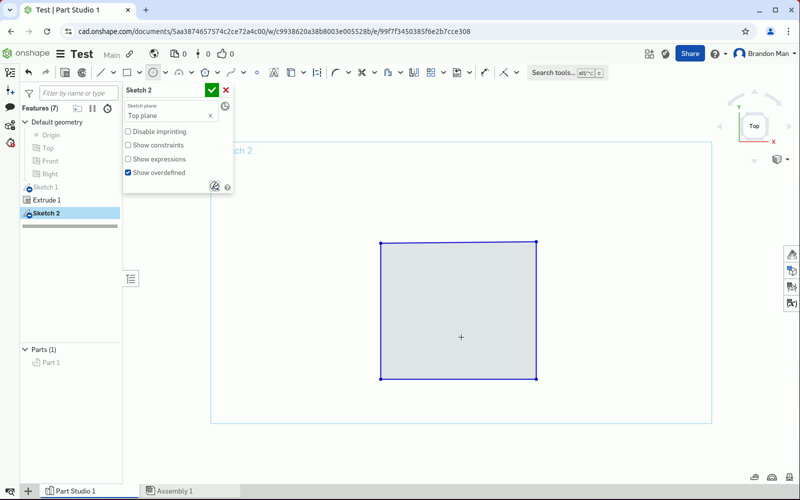
click(461, 336)
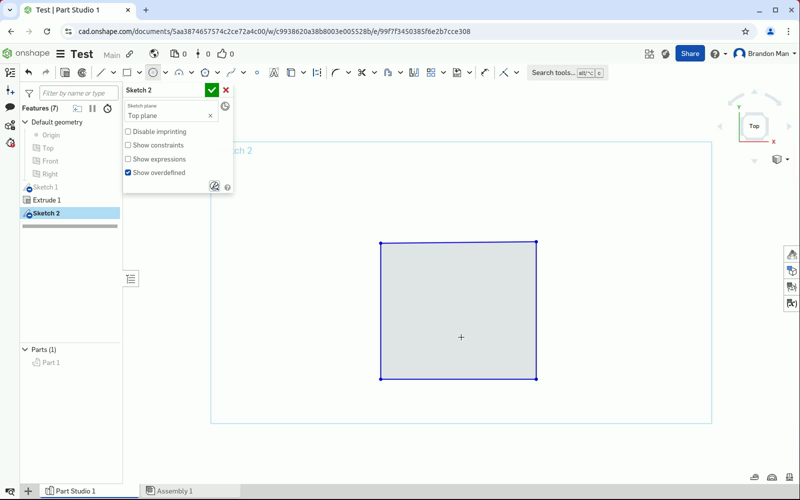
key_up(shift)
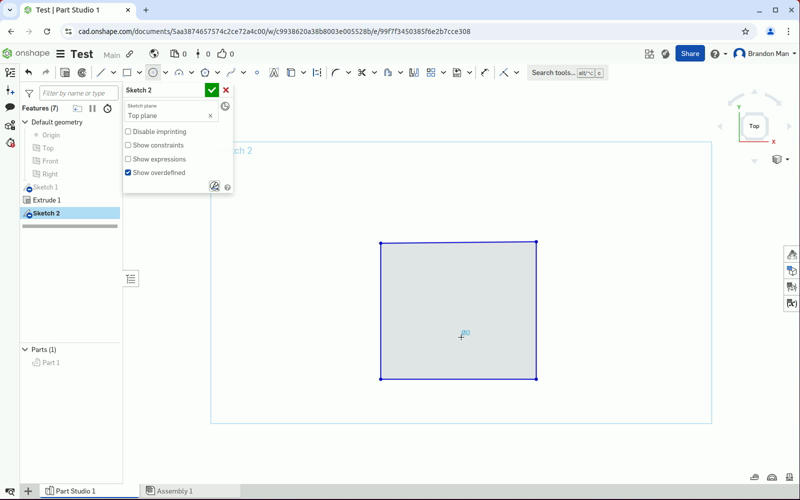
mouse_move(489, 336)
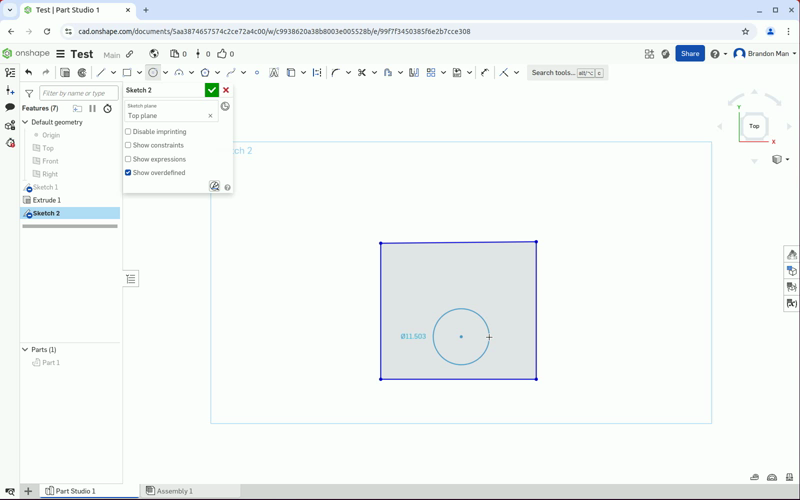
click(489, 336)
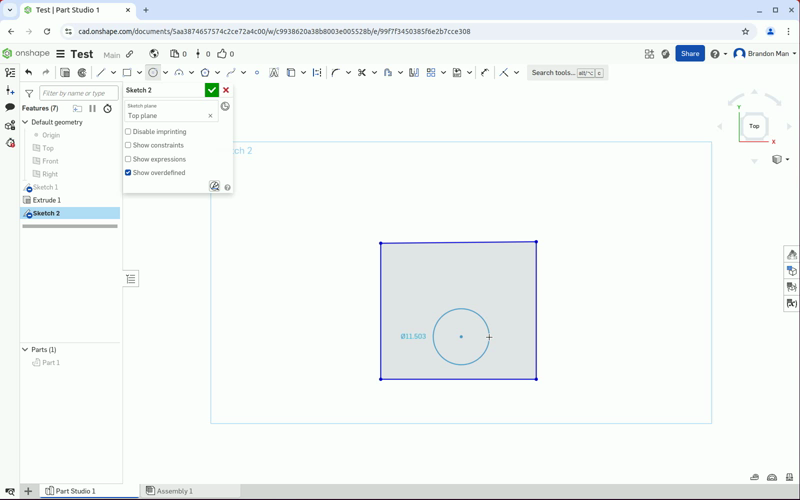
key(esc)
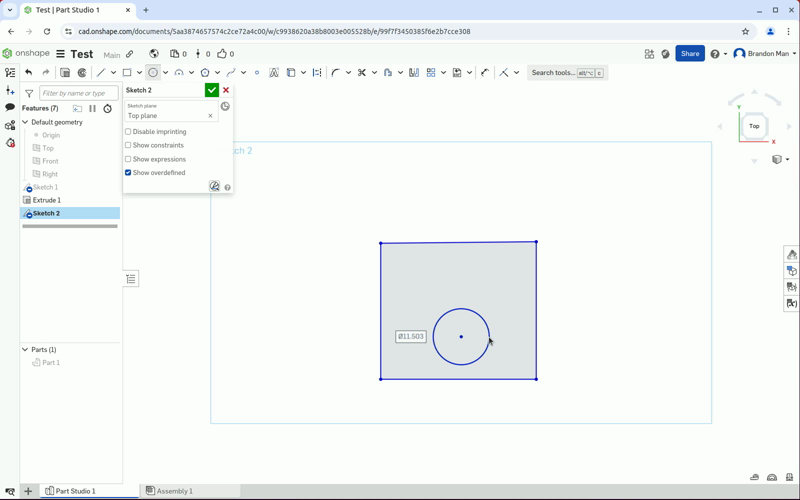
mouse_move(521, 293)
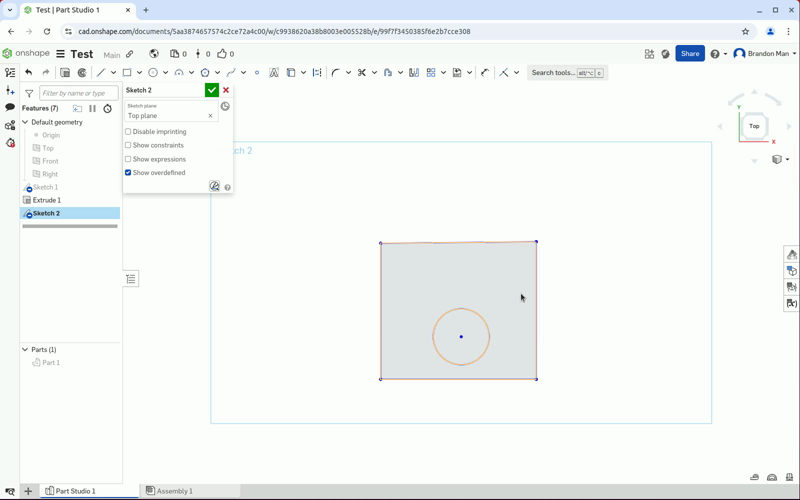
click(521, 293)
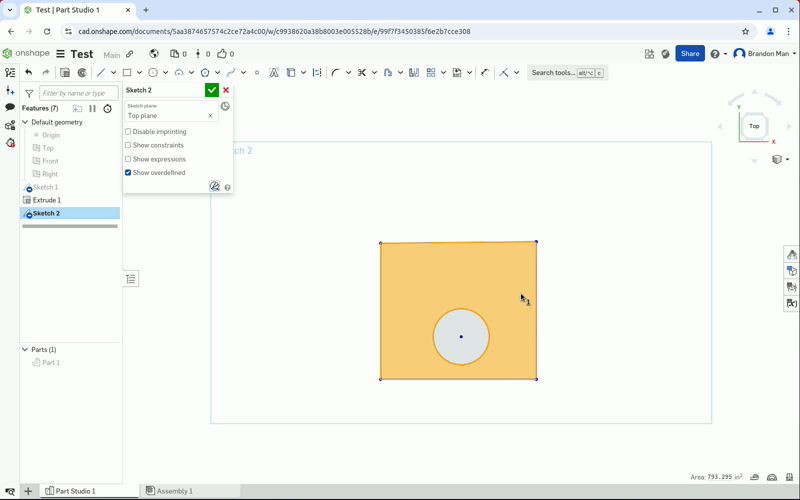
mouse_move(73, 352)
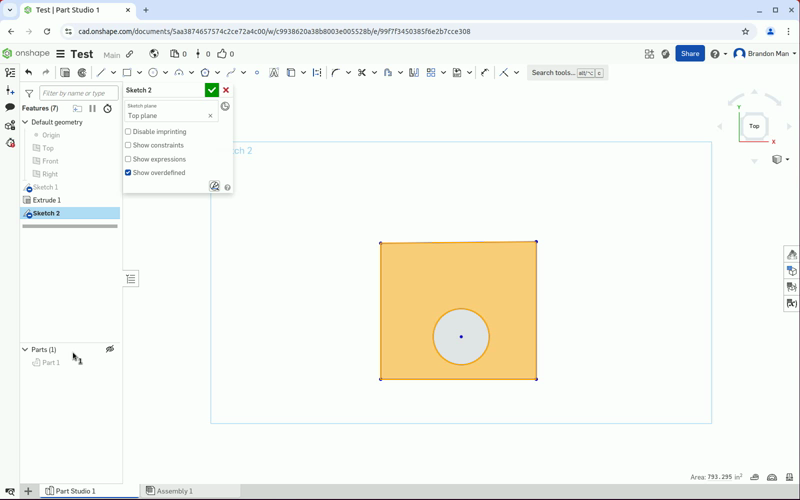
key(shift+y)
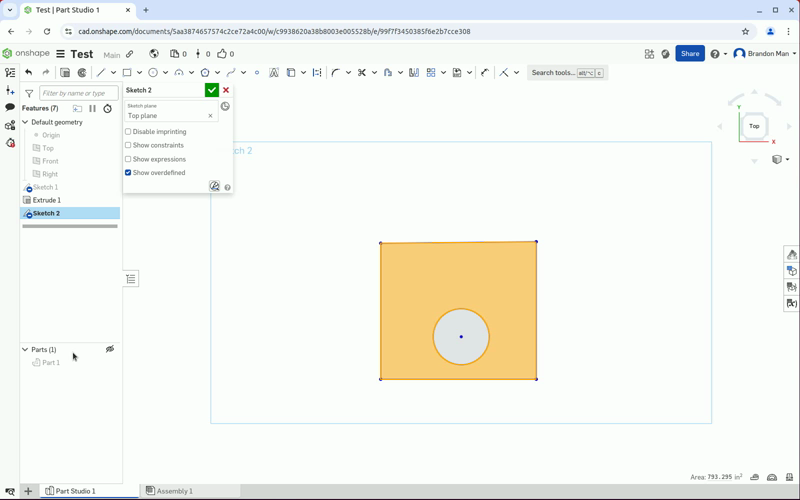
key(shift+e)
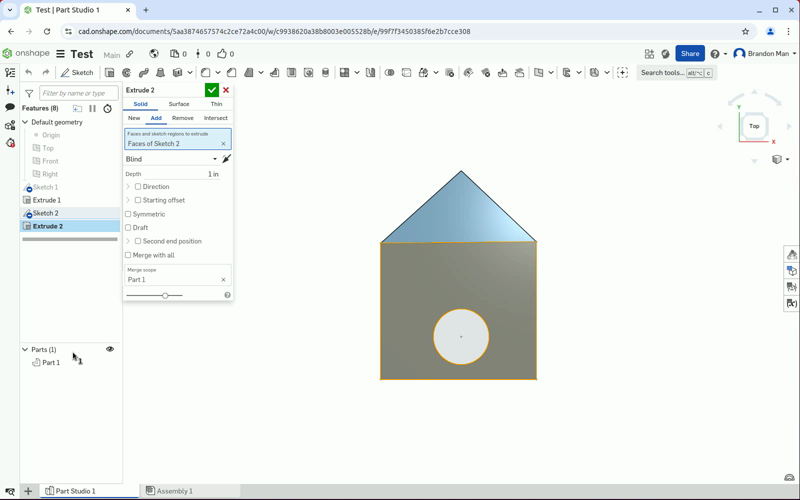
mouse_move(143, 106)
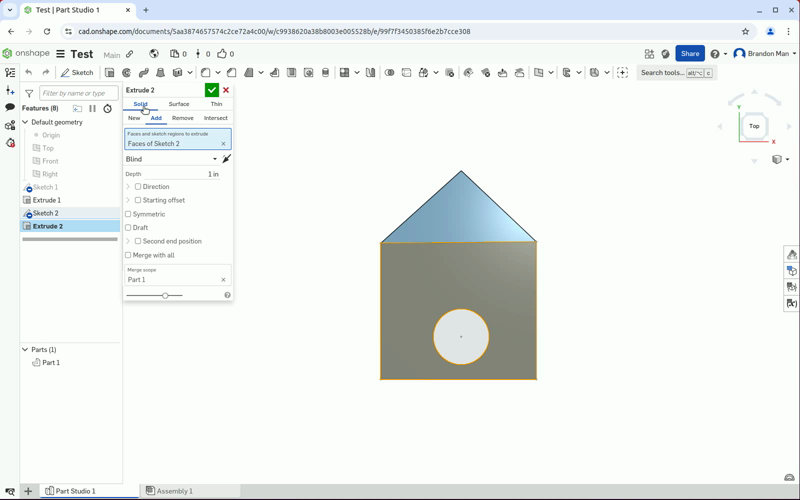
click(143, 106)
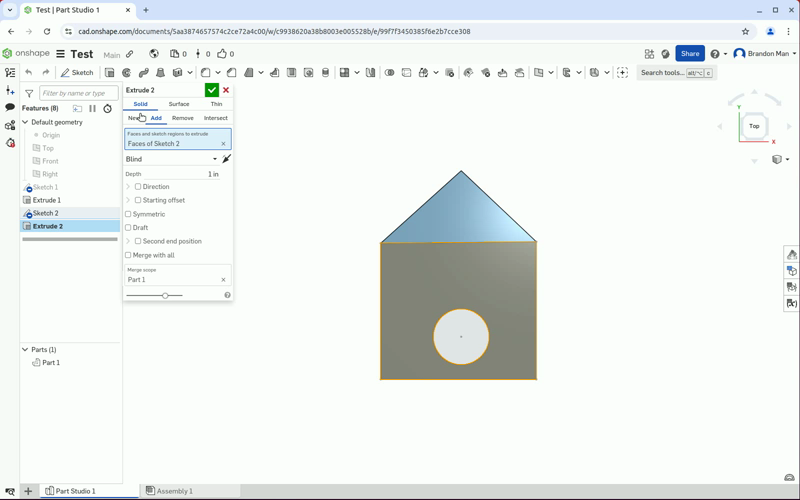
mouse_move(137, 120)
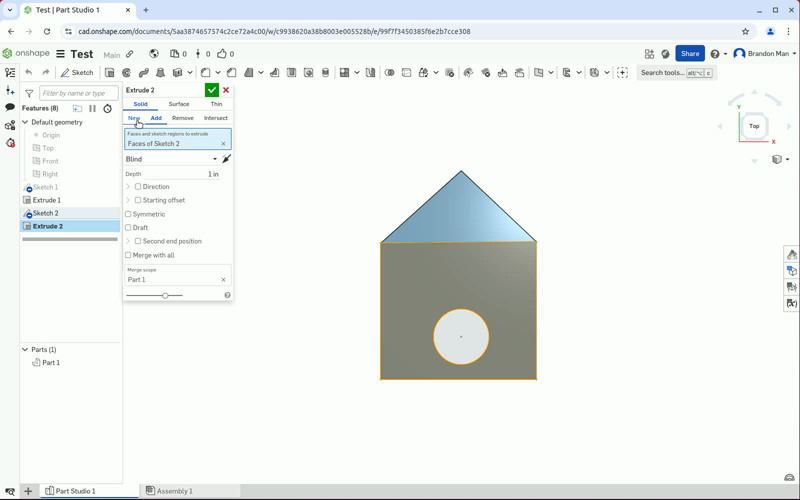
click(137, 120)
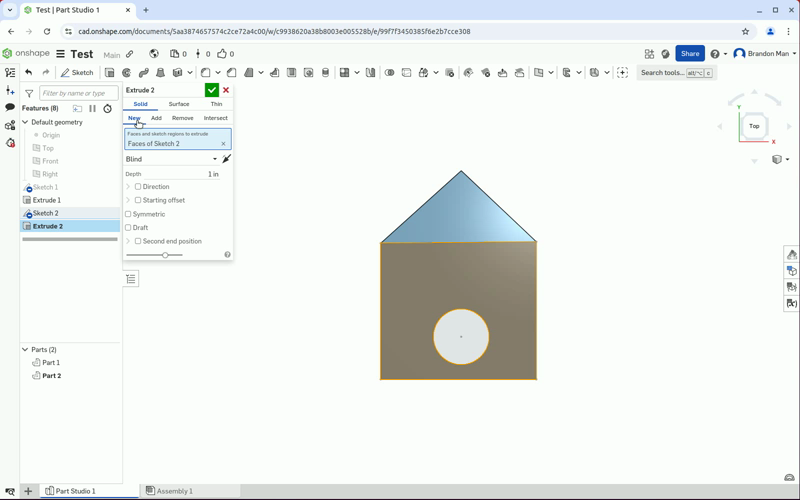
key(tab, 4)
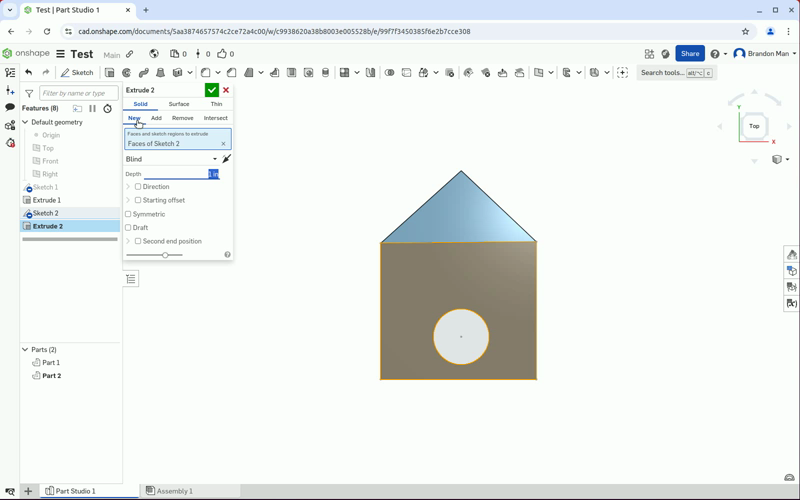
text(10.591)
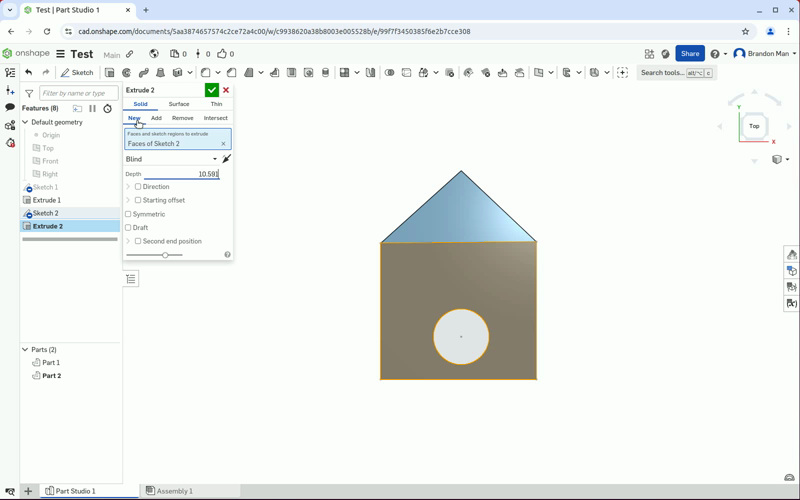
key(enter)
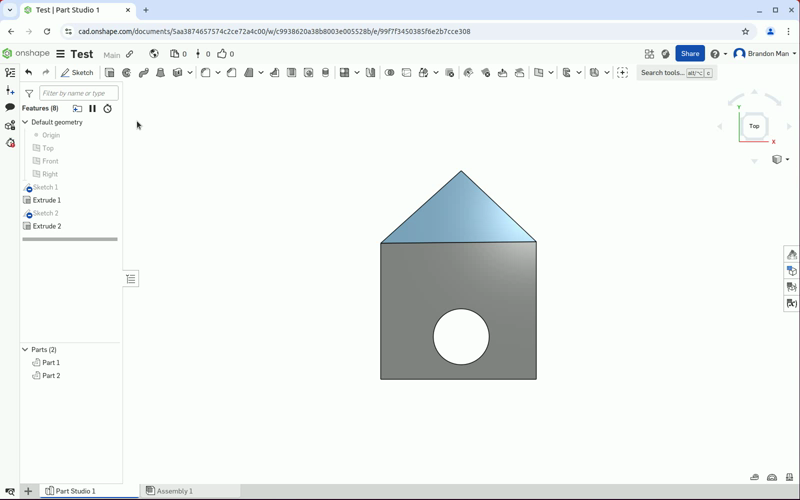
key(shift+h)
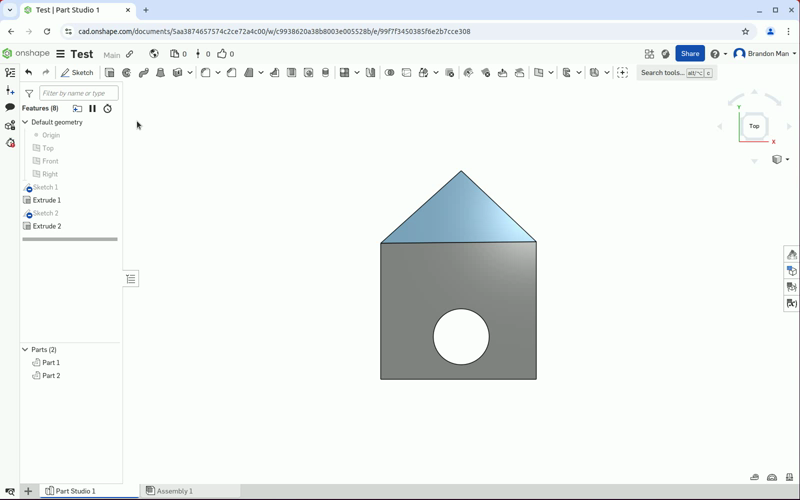
key(shift+h)
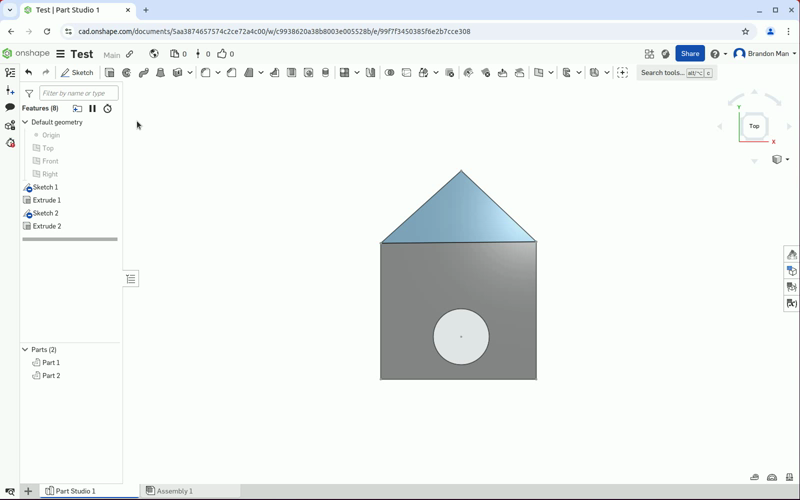
key(shift+7)
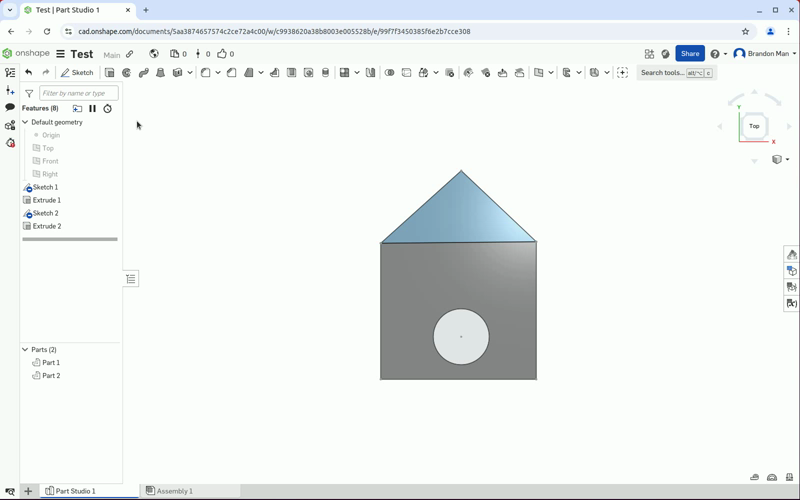
key(up, 3)
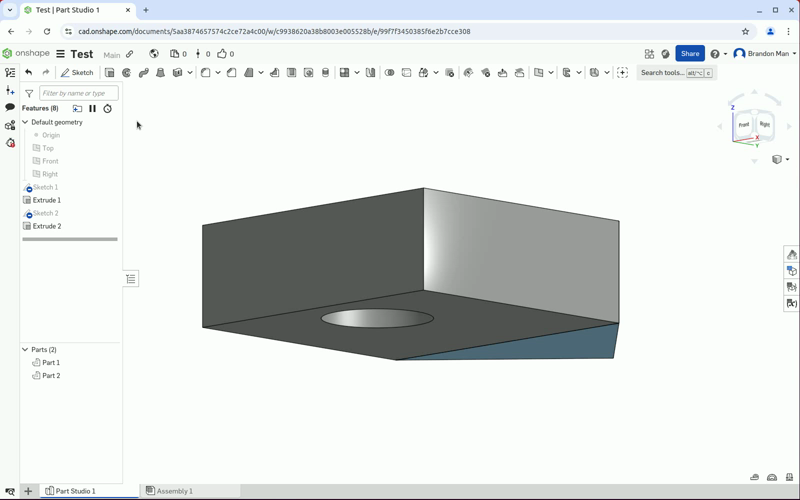
key(left, 3)
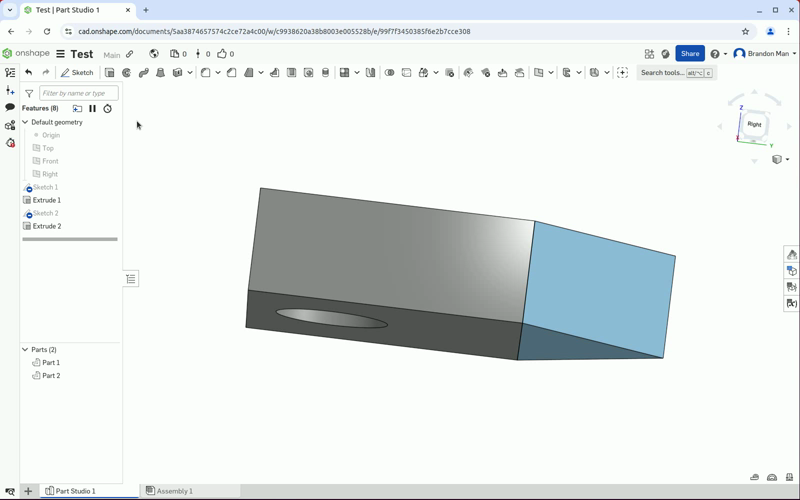
key(right, 3)
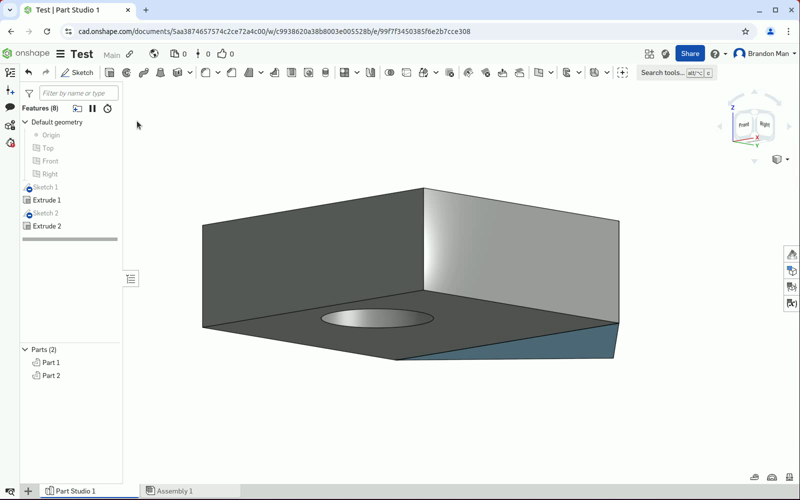
key(down, 3)
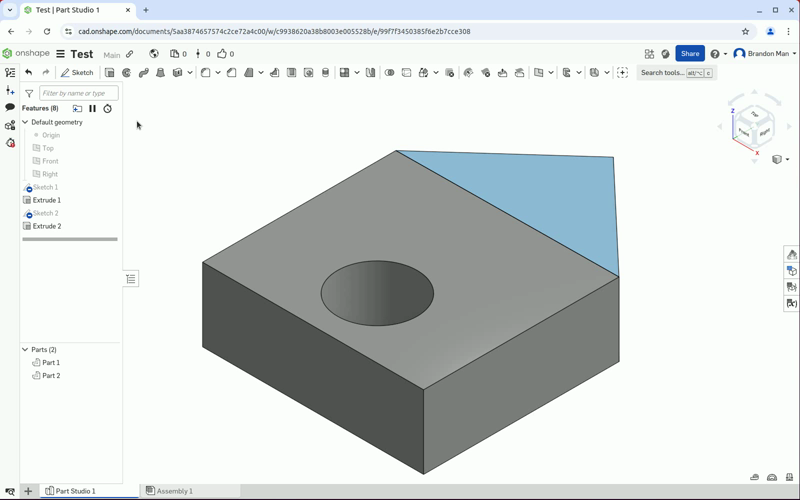
mouse_move(73, 189)
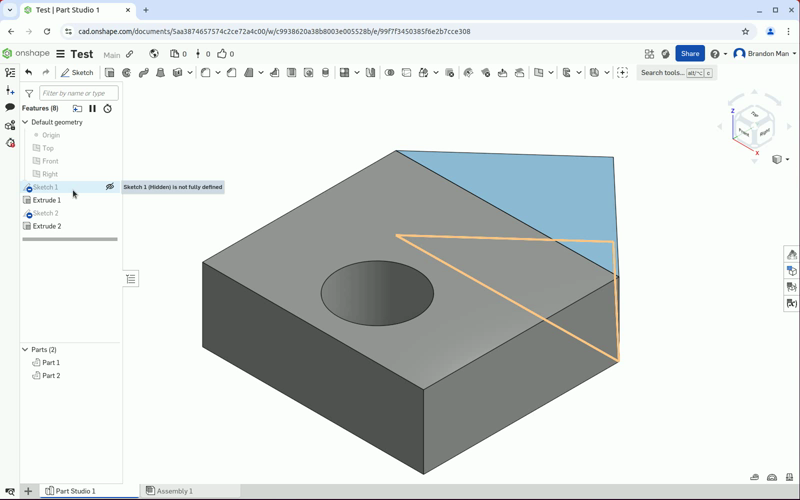
click(73, 189)